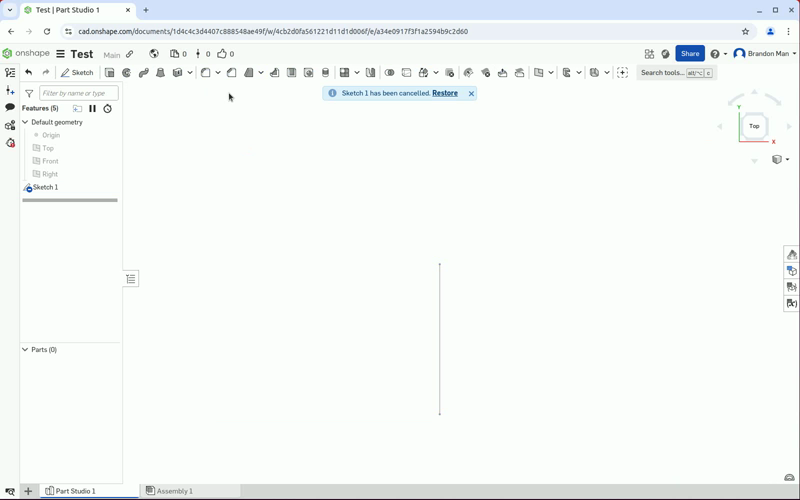
key(shift+h)
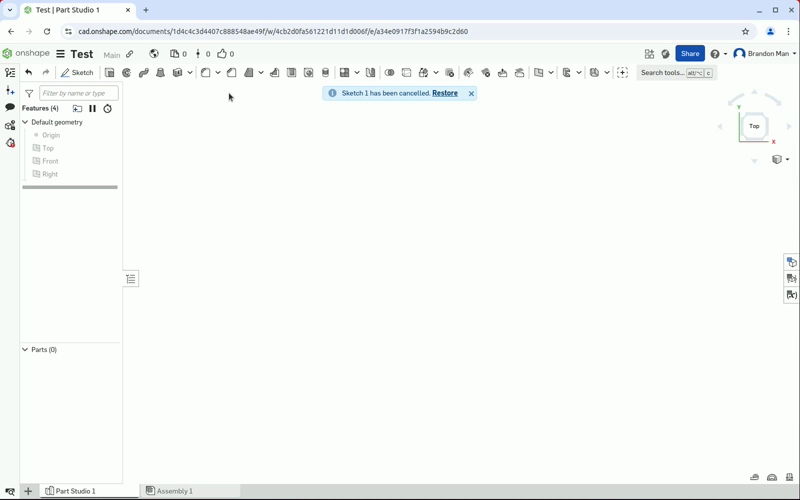
mouse_move(73, 352)
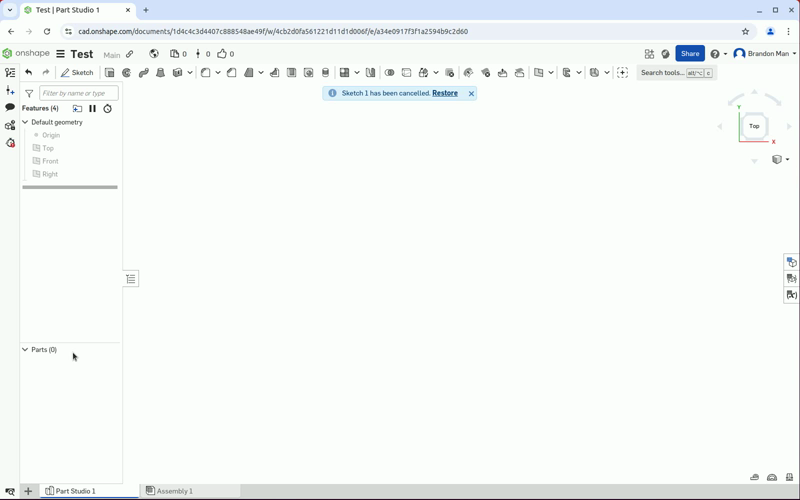
key(y)
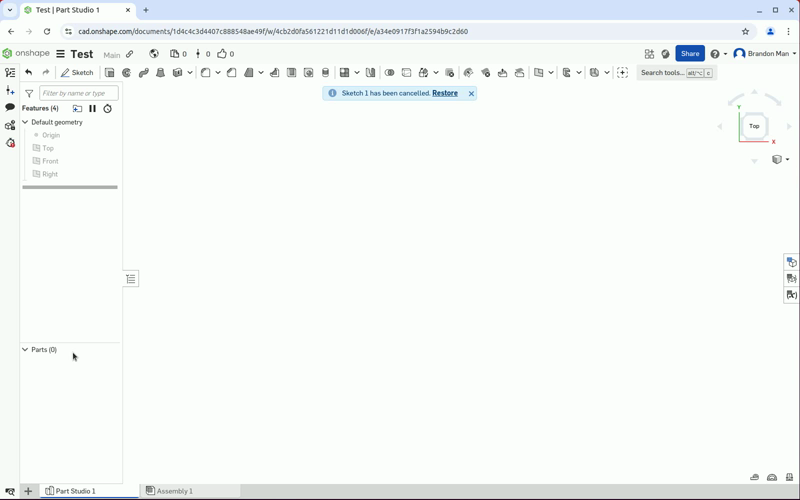
key(shift+p)
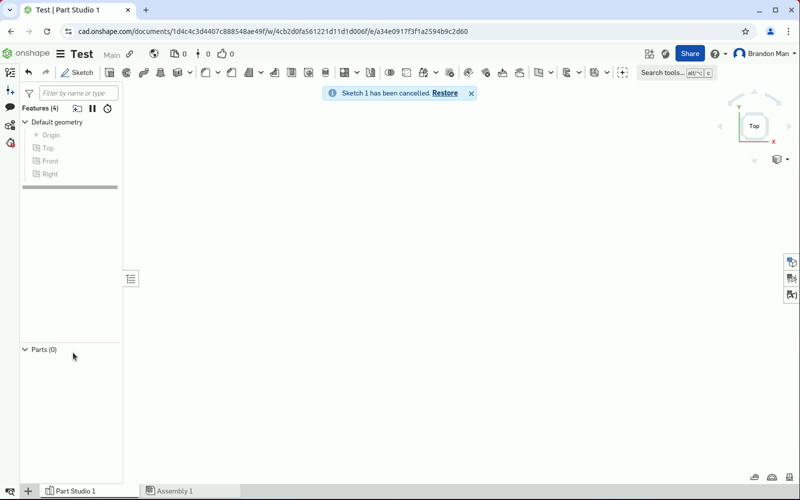
key(space)
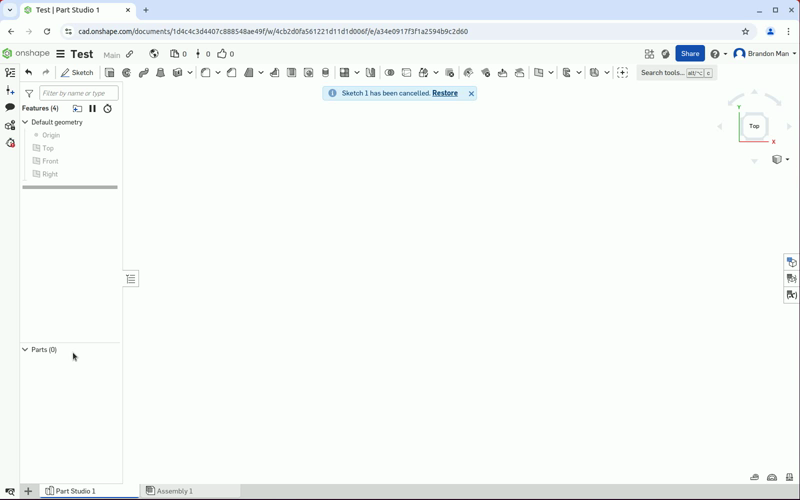
key_down(shift)
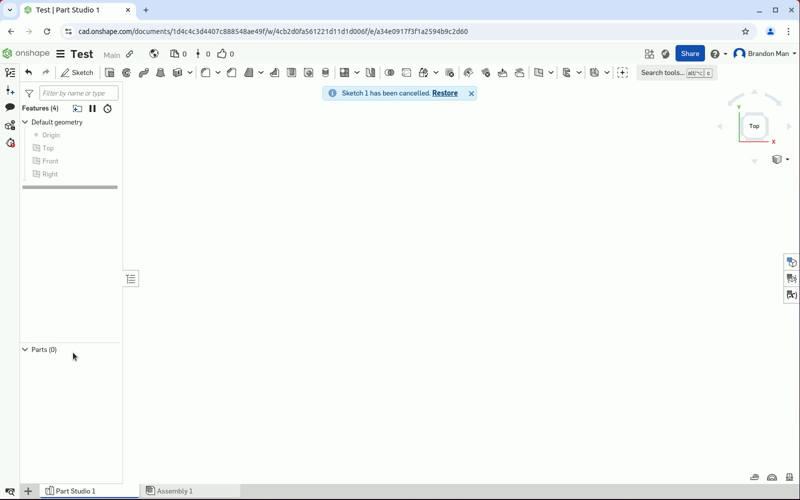
key(up)
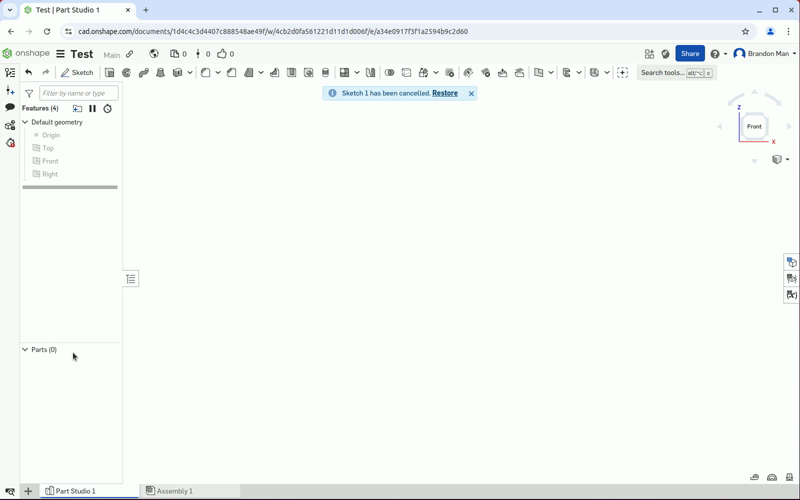
key_up(shift)
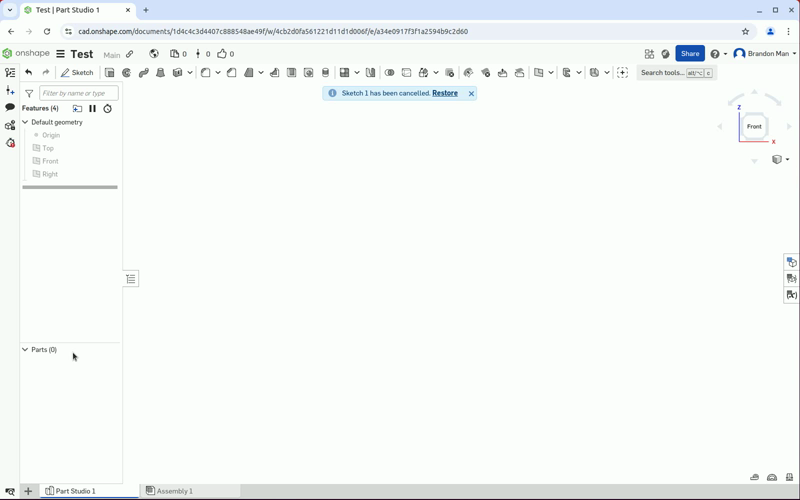
mouse_move(73, 352)
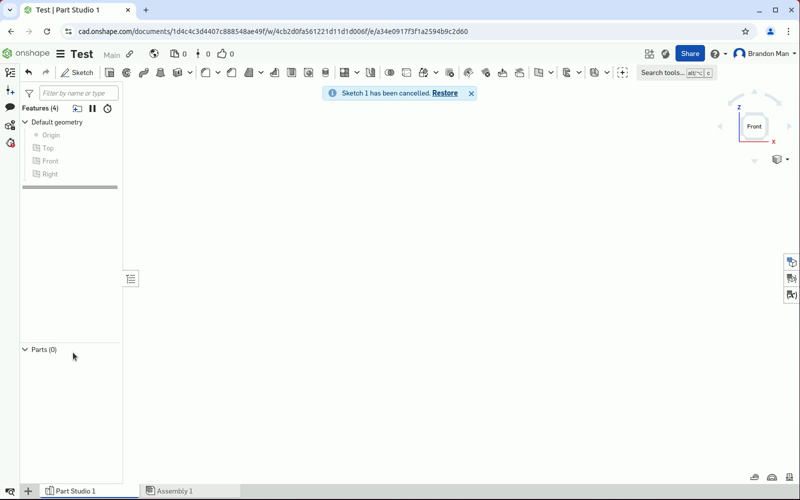
key(shift+y)
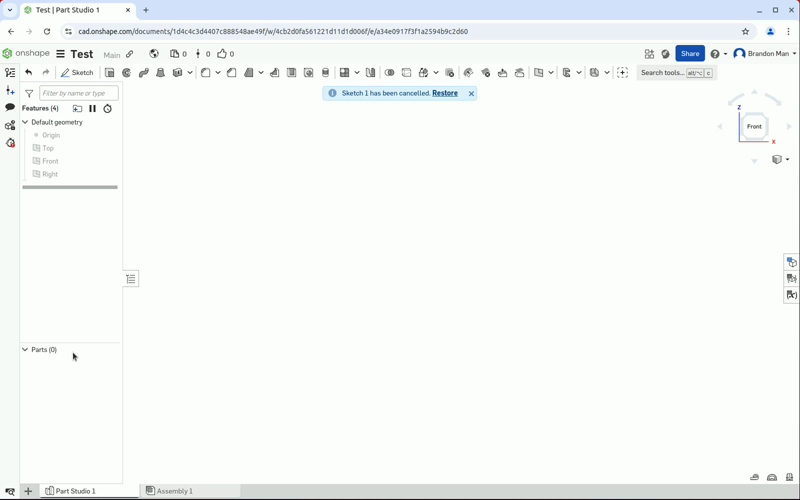
key(shift+s)
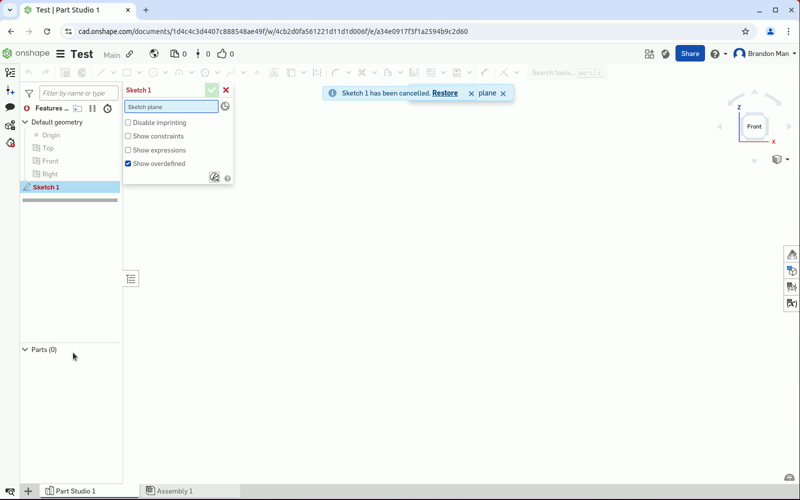
mouse_move(73, 163)
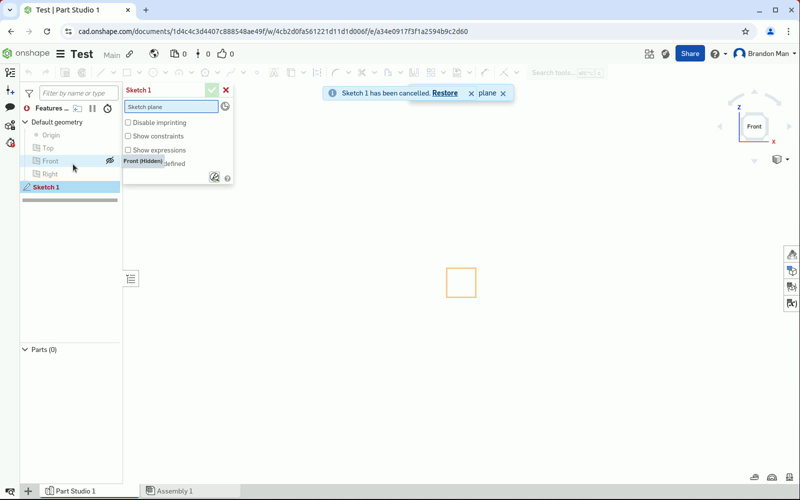
click(73, 163)
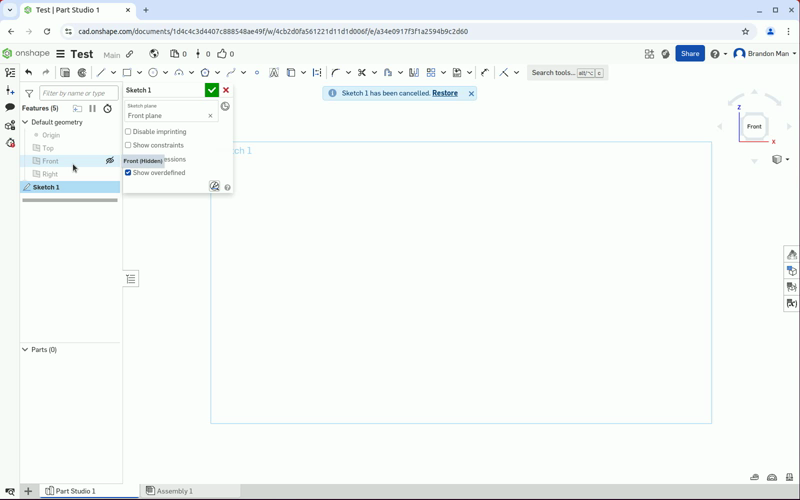
mouse_move(73, 352)
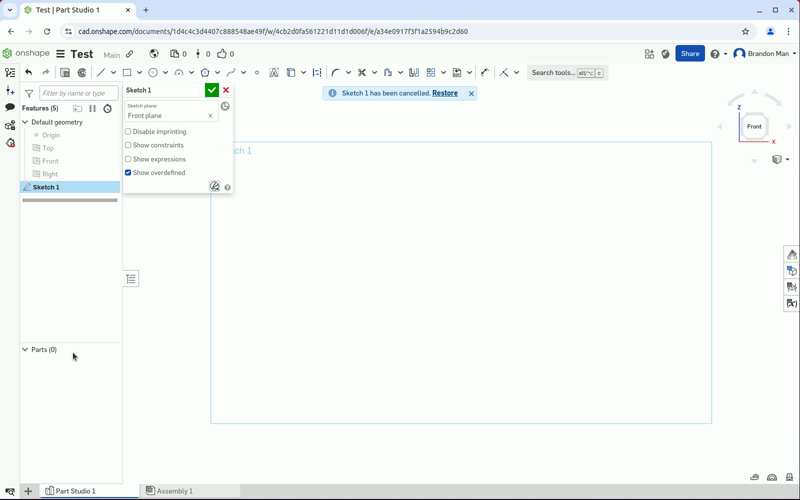
key(y)
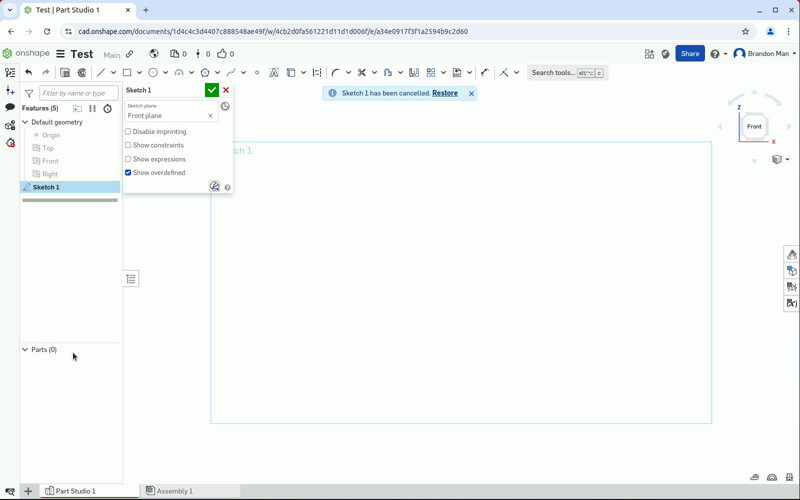
key(l)
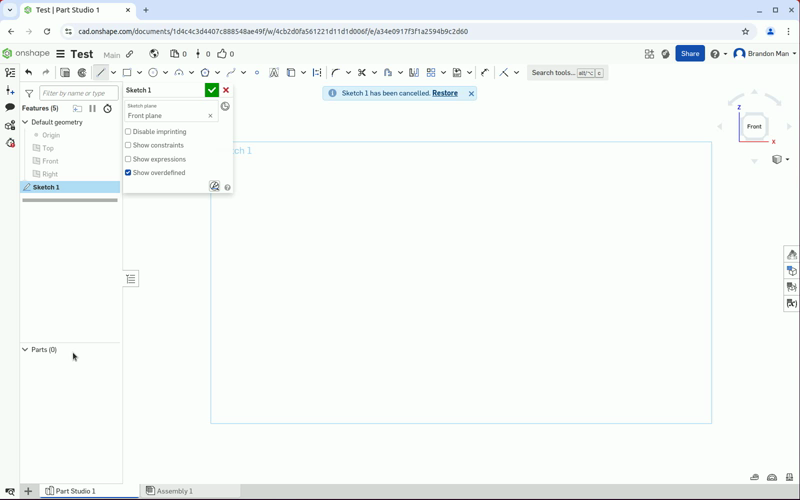
key_down(shift)
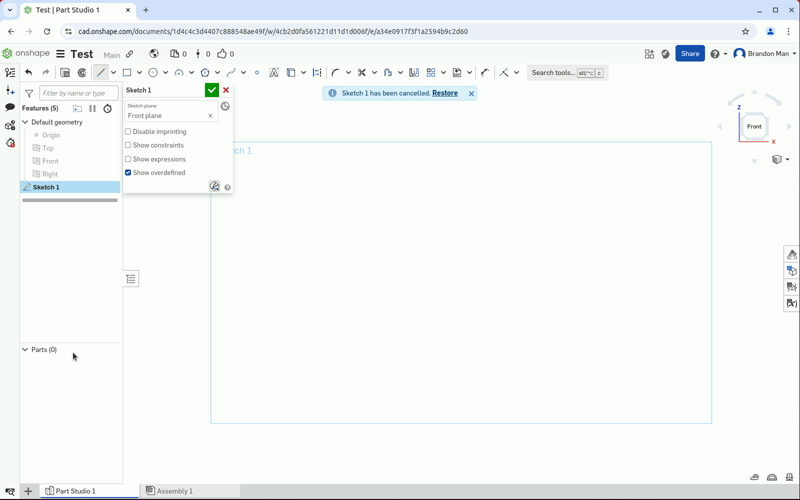
mouse_move(460, 282)
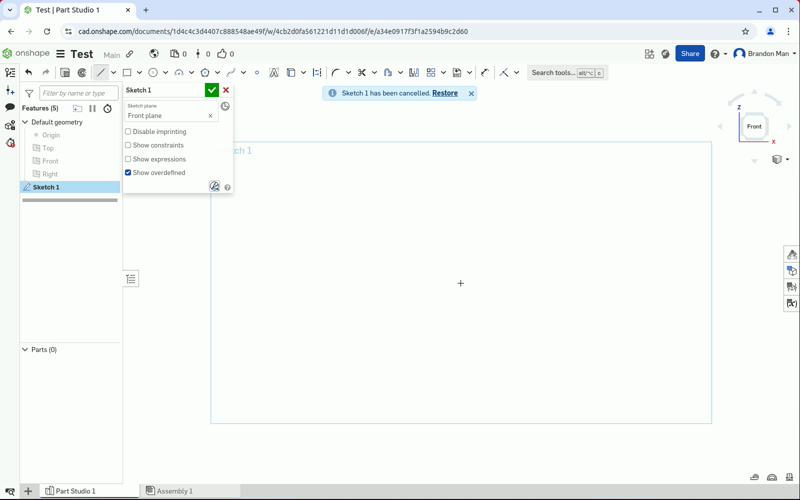
click(460, 282)
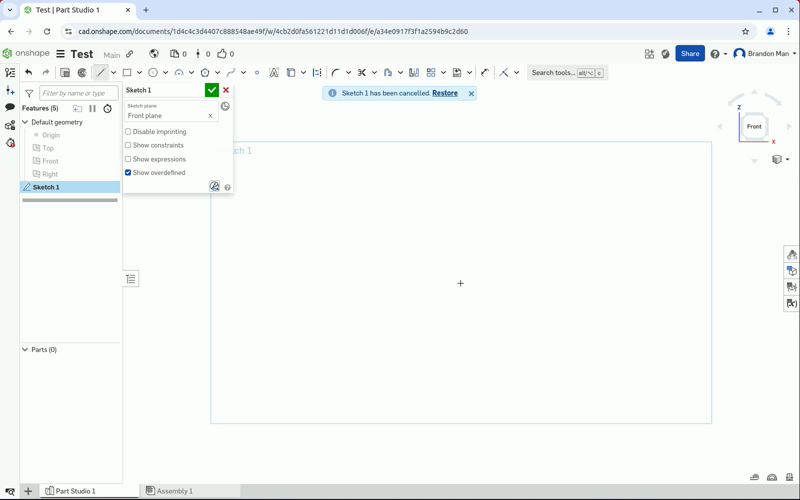
key_up(shift)
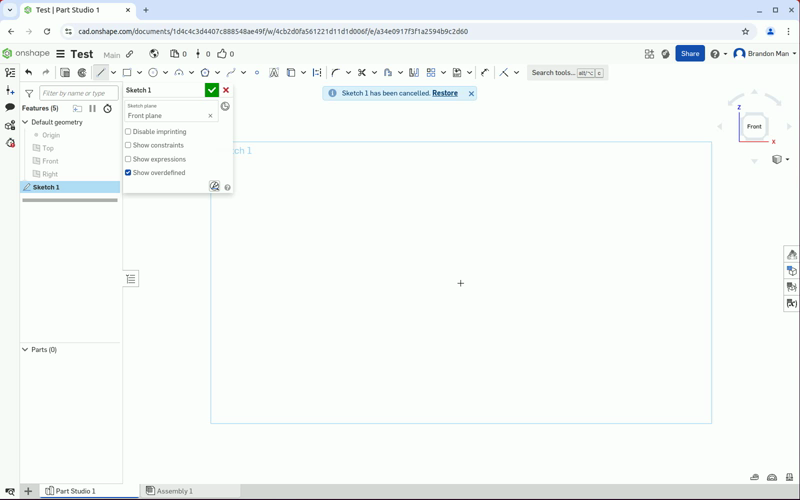
key_down(shift)
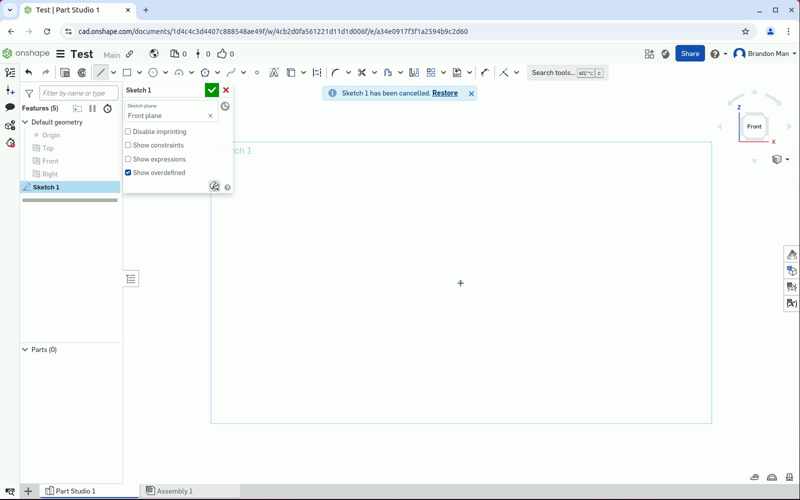
mouse_move(573, 282)
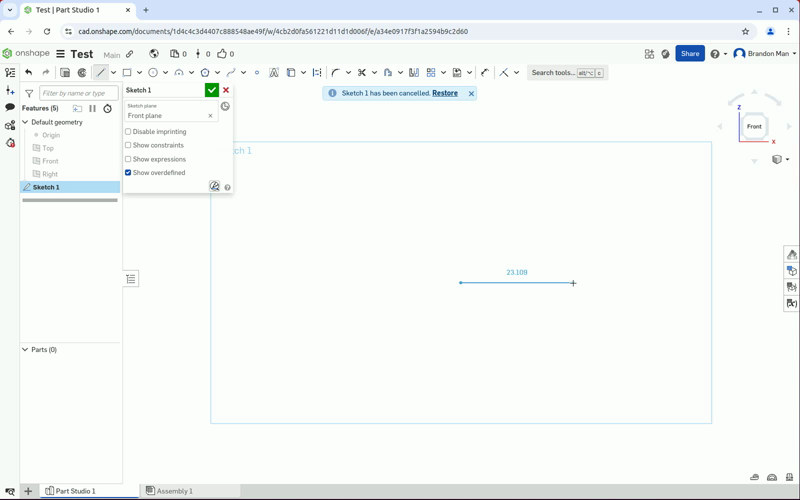
click(573, 282)
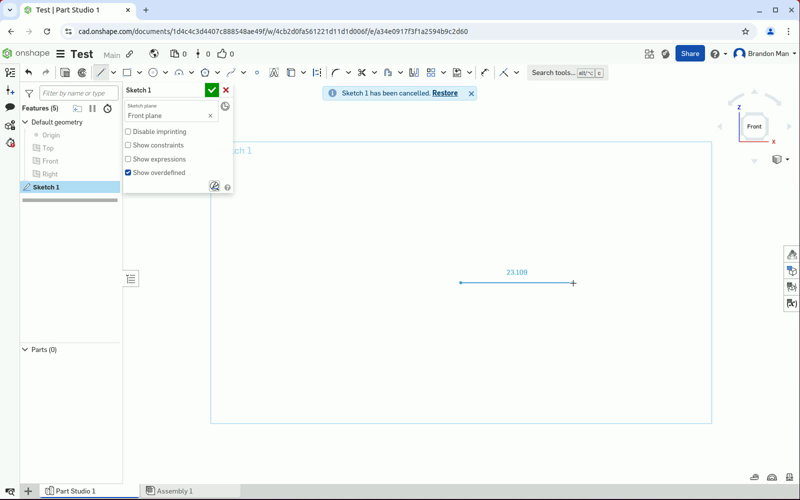
key_up(shift)
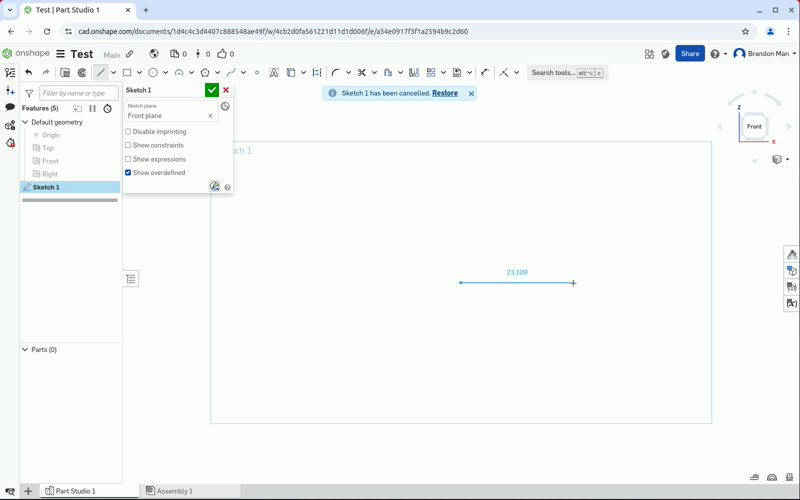
key_down(shift)
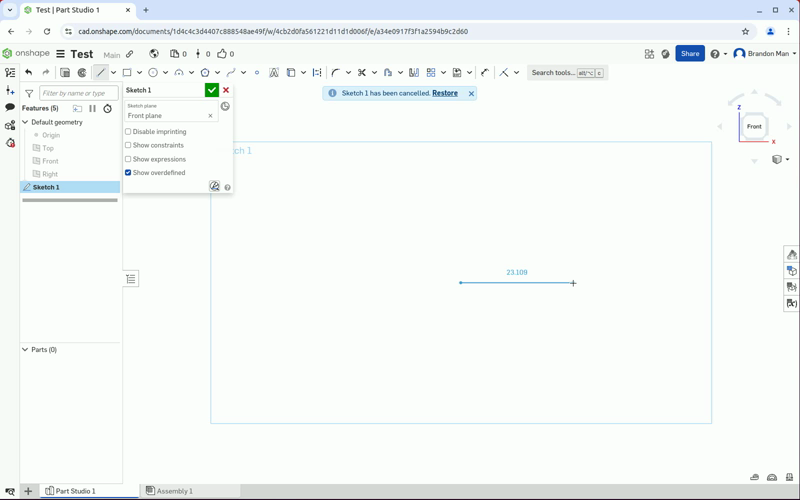
mouse_move(573, 211)
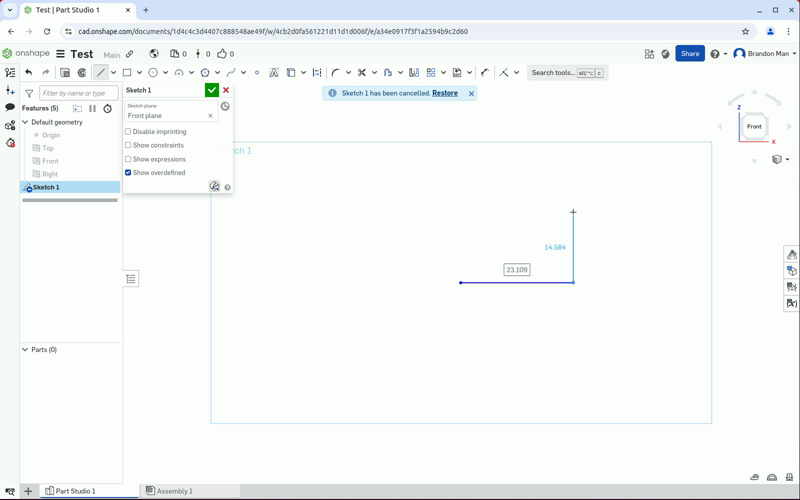
click(573, 211)
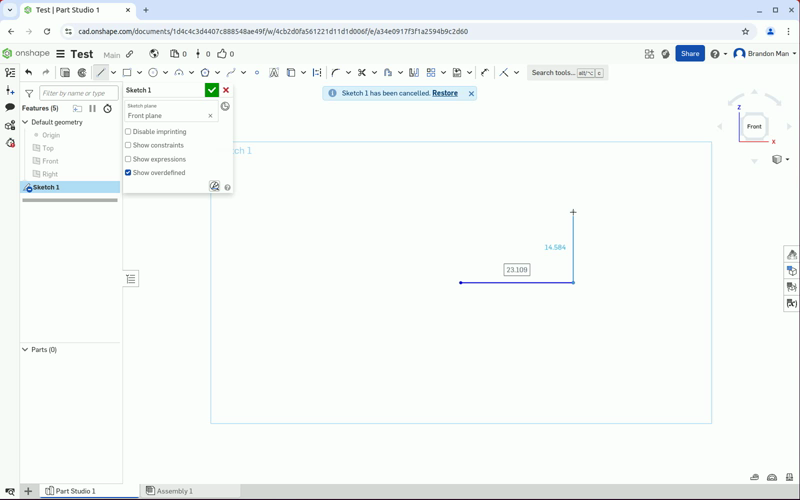
key_up(shift)
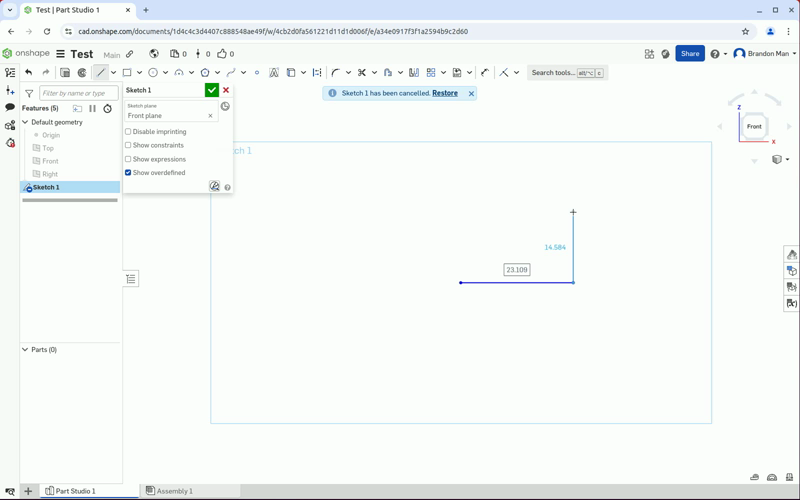
key_down(shift)
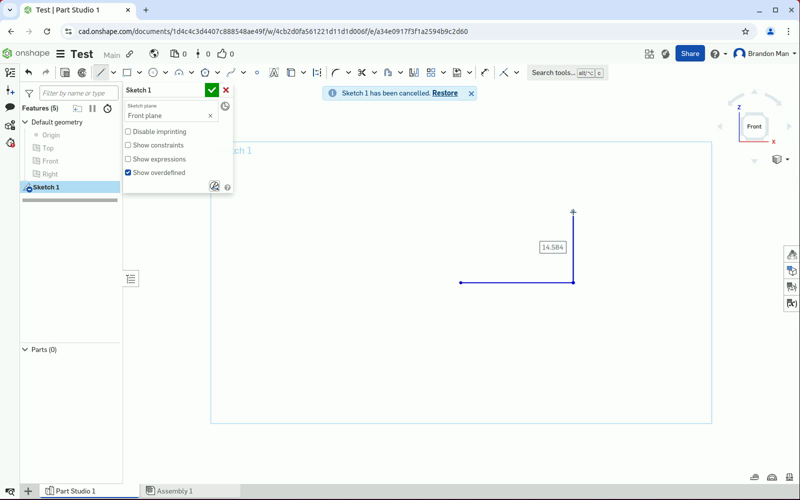
mouse_move(460, 211)
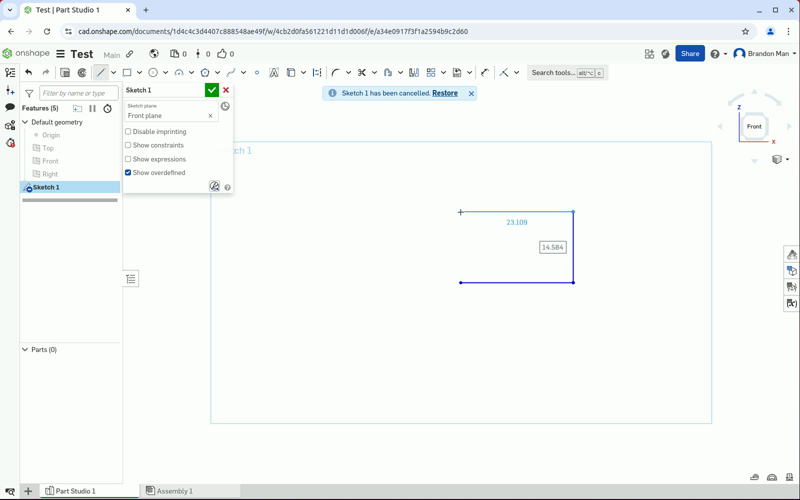
click(460, 211)
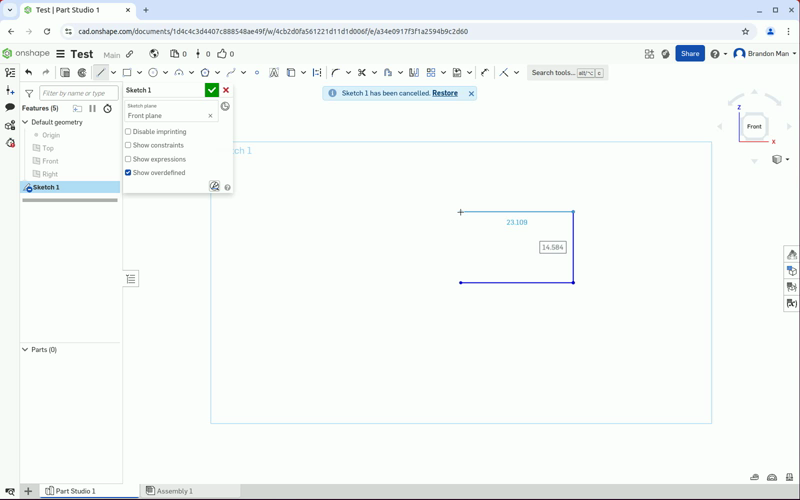
key_up(shift)
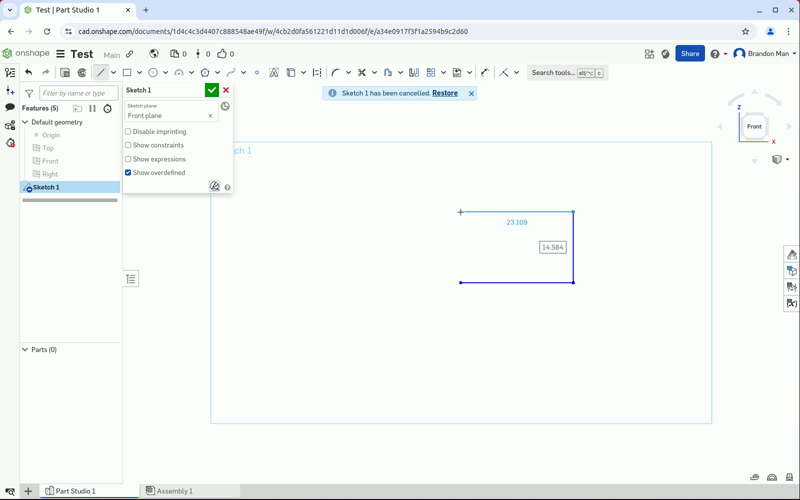
key_down(shift)
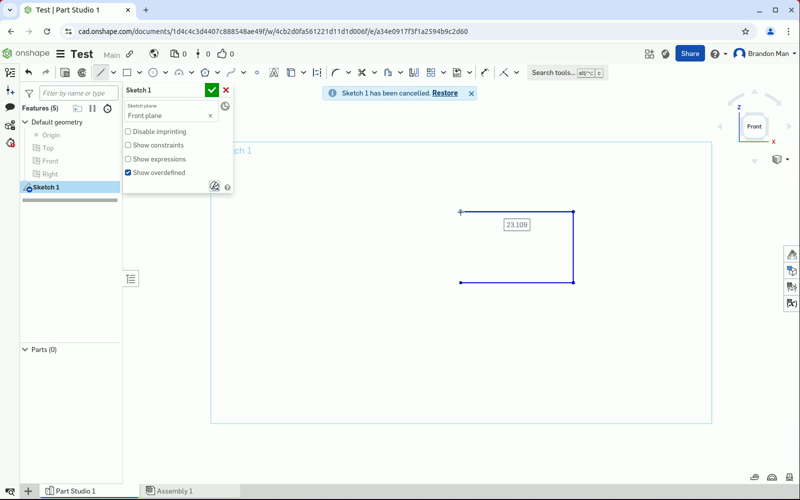
mouse_move(460, 282)
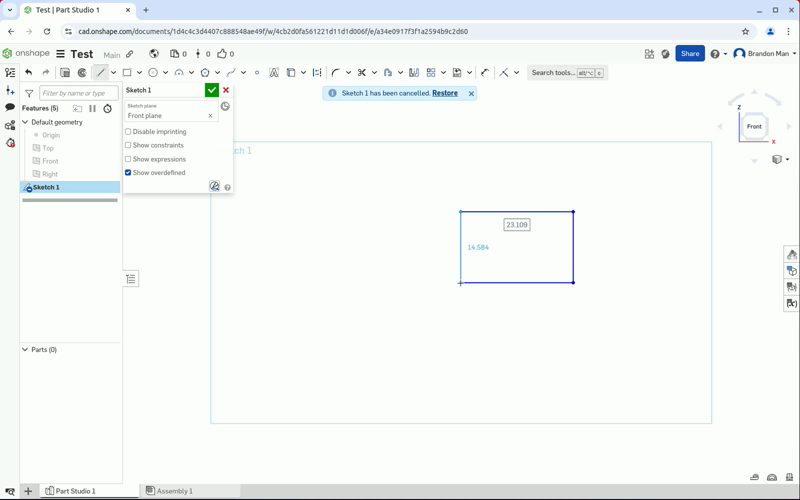
key_up(shift)
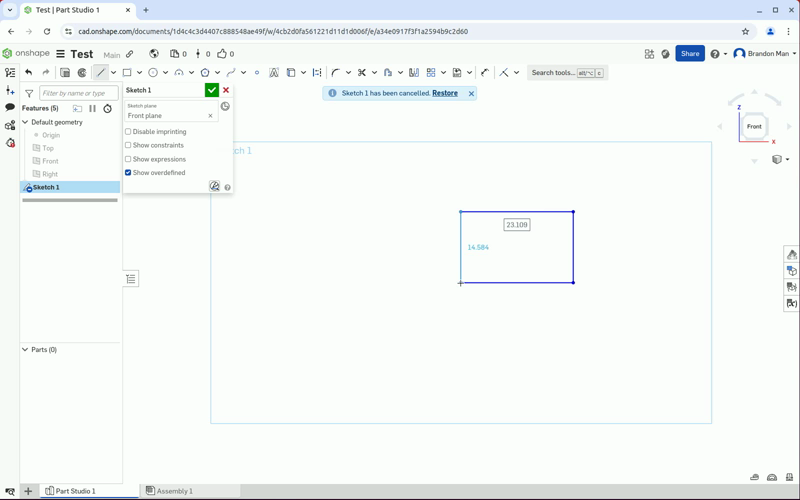
click(460, 282)
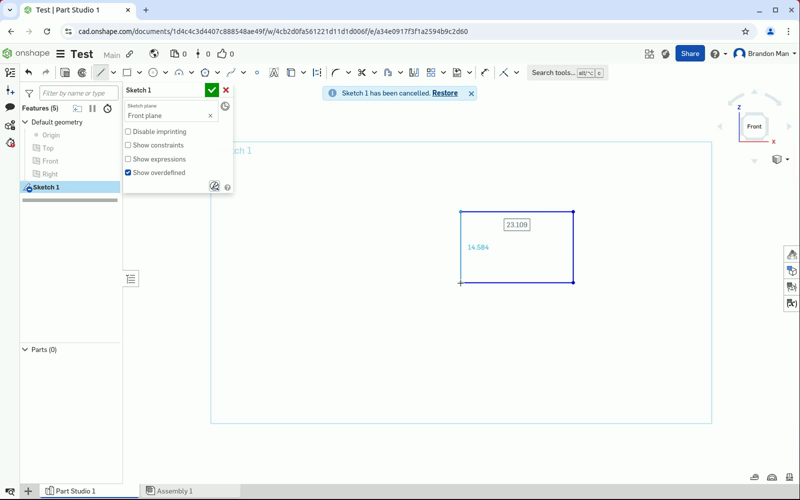
key(esc)
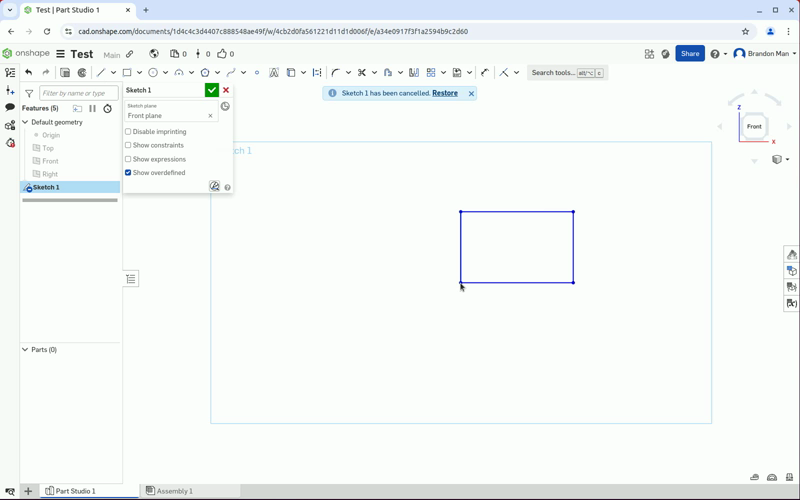
mouse_move(475, 267)
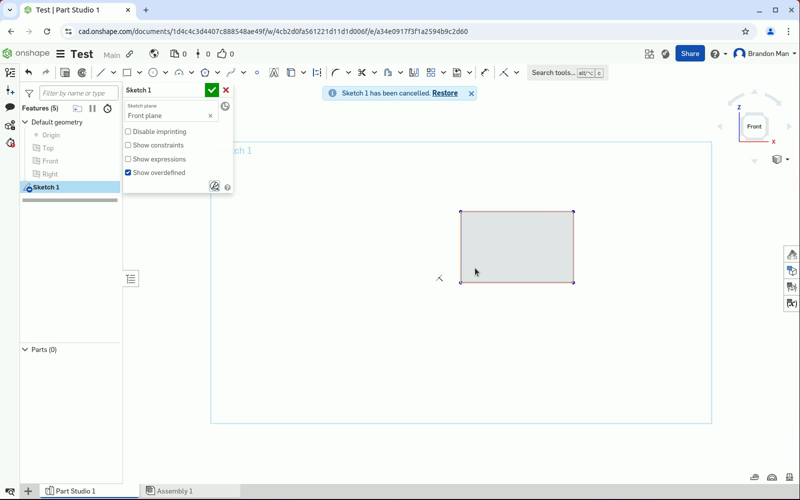
click(475, 267)
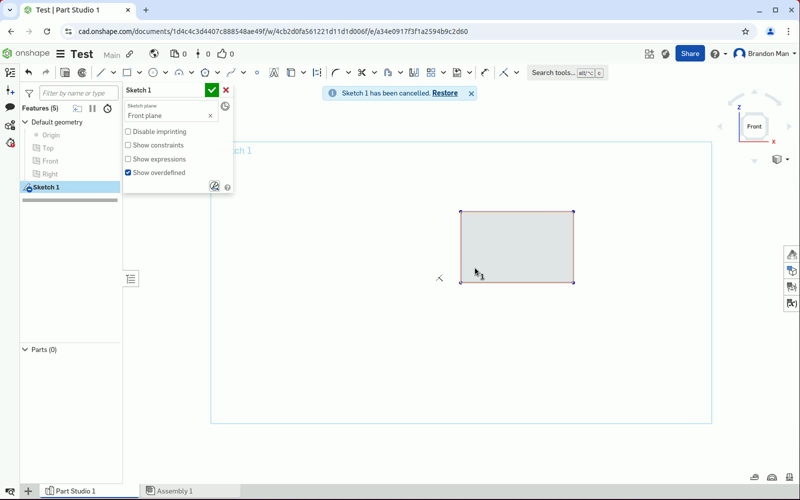
mouse_move(73, 352)
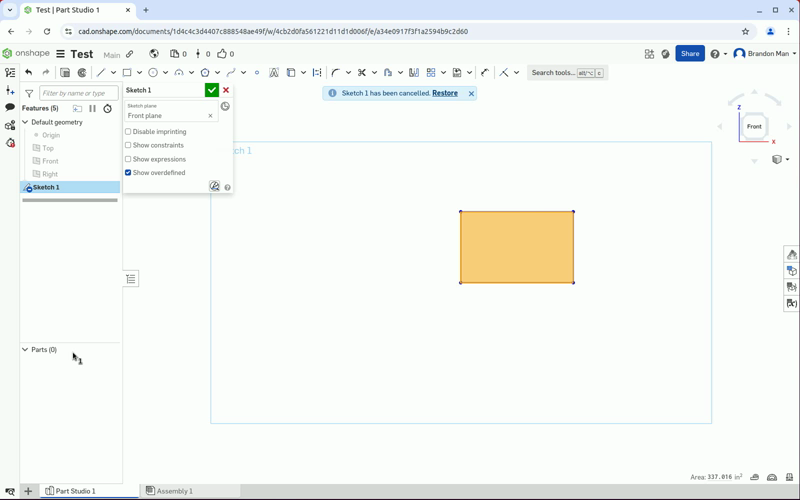
key(shift+y)
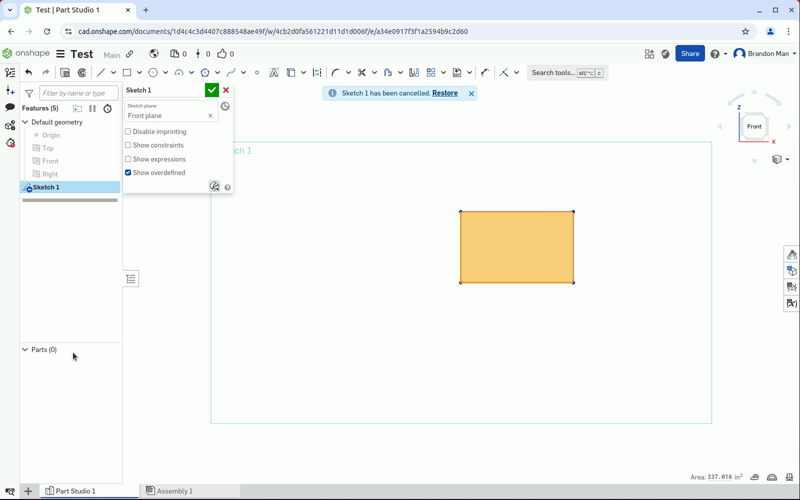
key(shift+e)
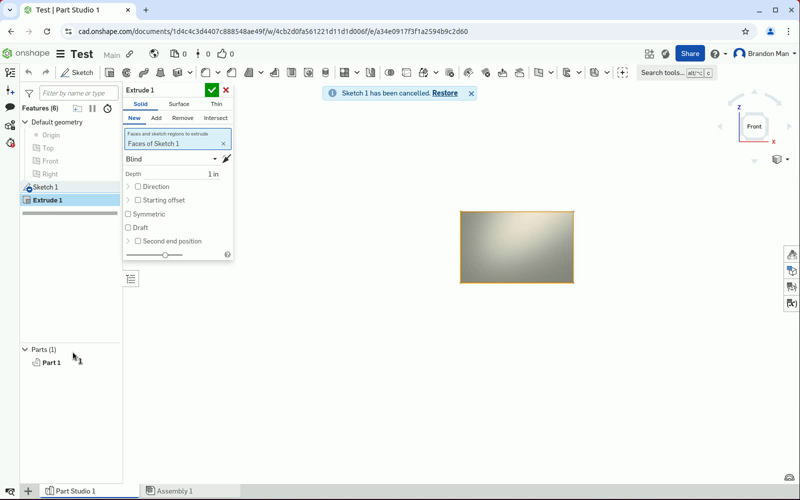
mouse_move(143, 106)
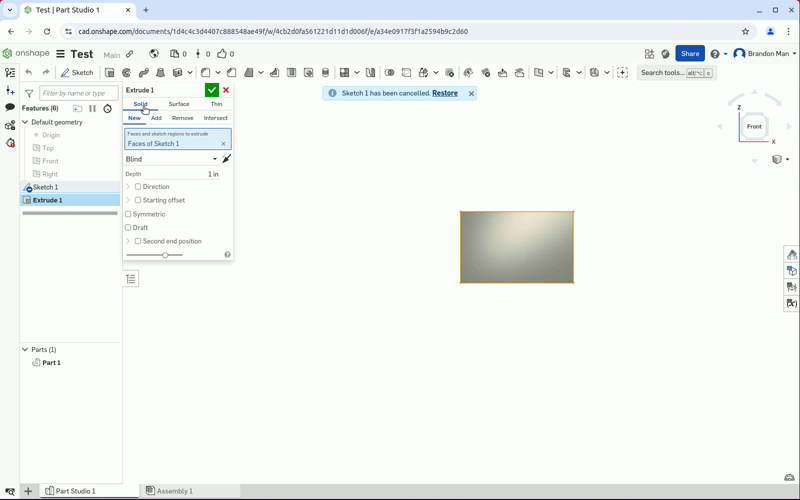
click(143, 106)
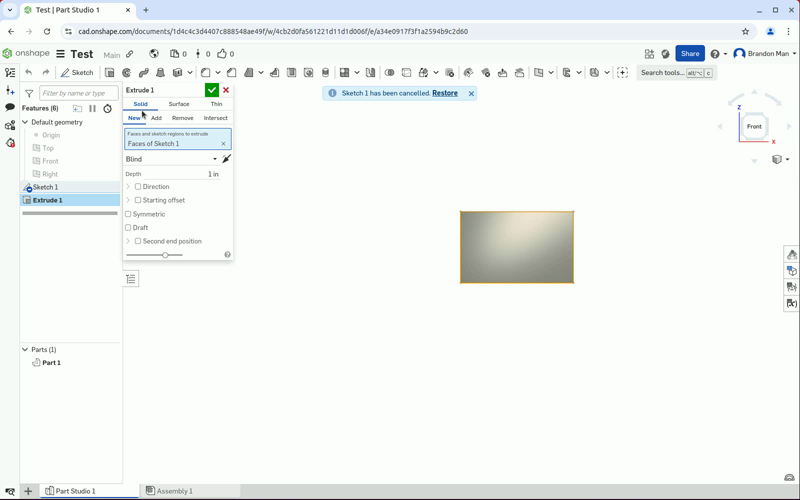
mouse_move(137, 120)
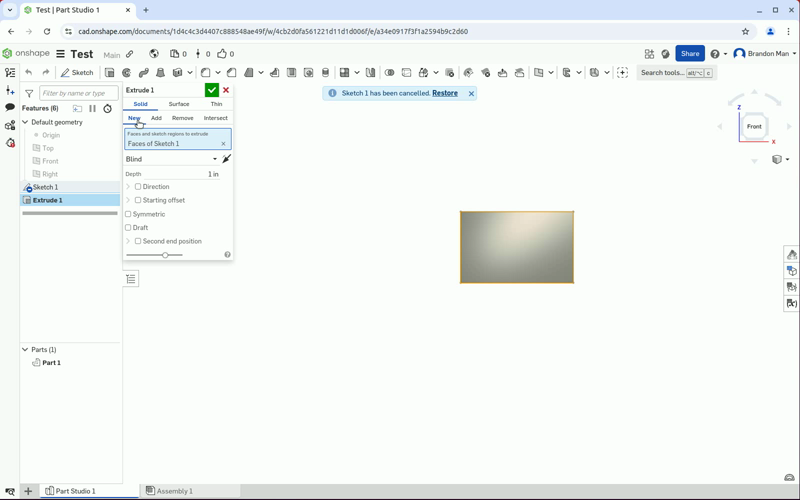
click(137, 120)
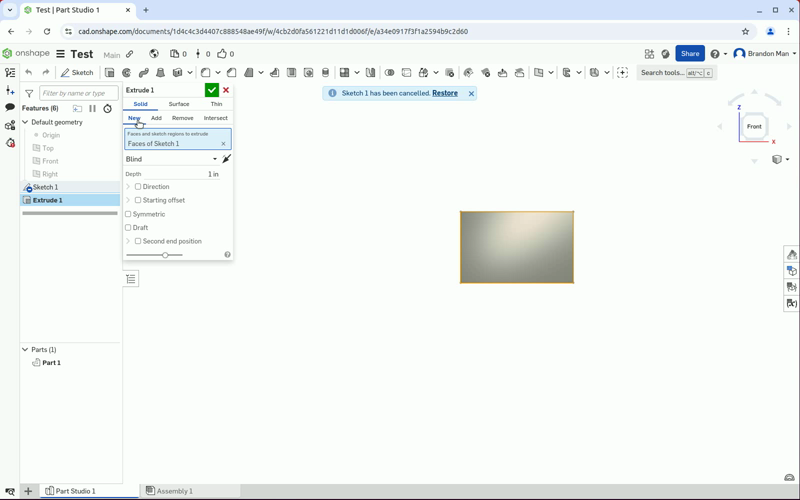
key(tab, 4)
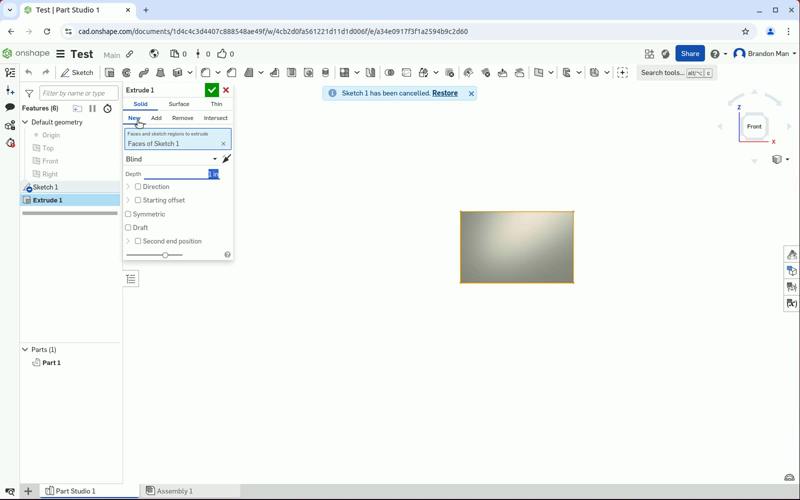
text(8.425)
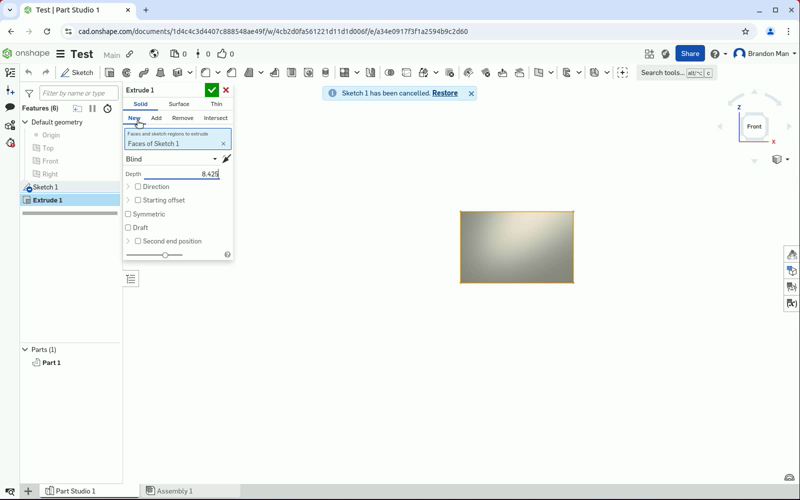
key(enter)
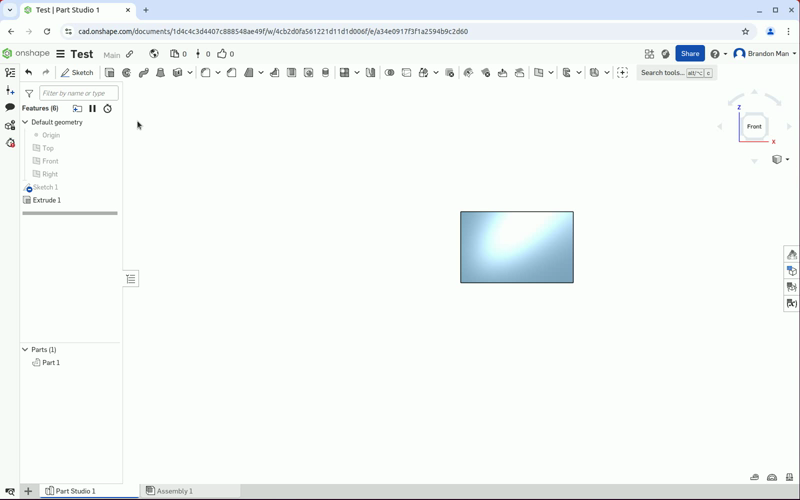
key(shift+h)
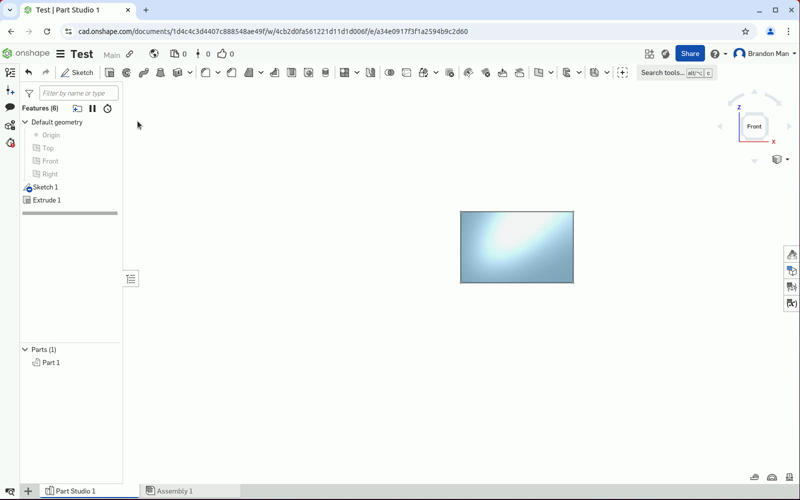
key(shift+h)
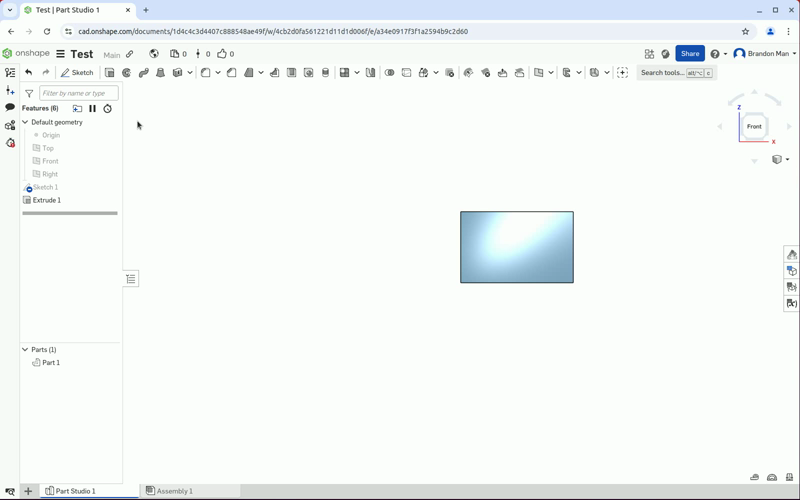
mouse_move(73, 189)
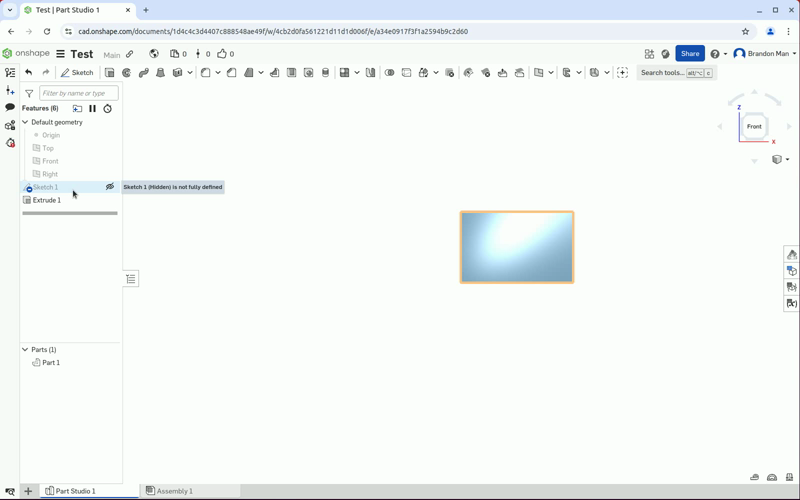
click(73, 189)
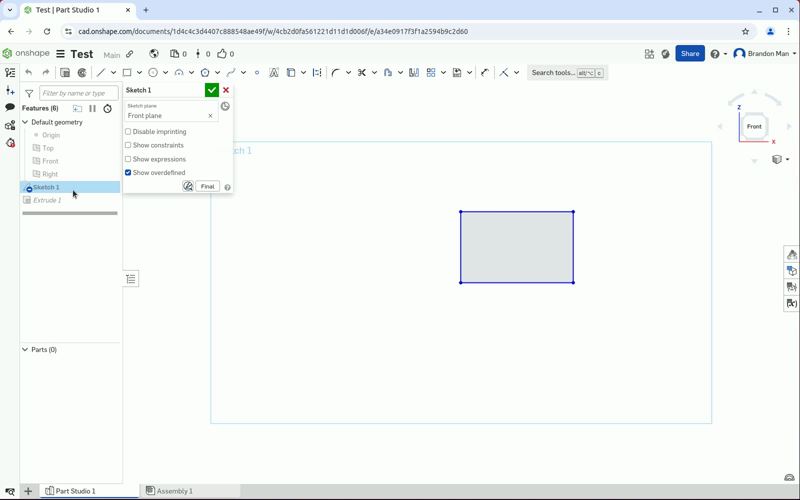
mouse_move(229, 92)
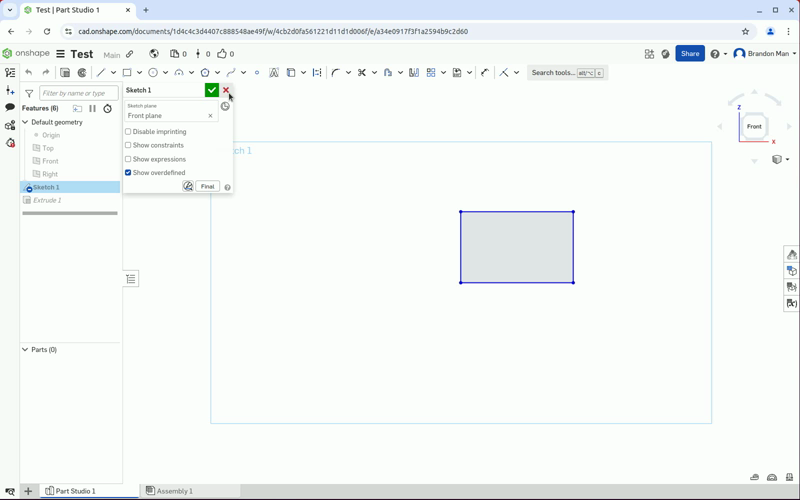
click(229, 92)
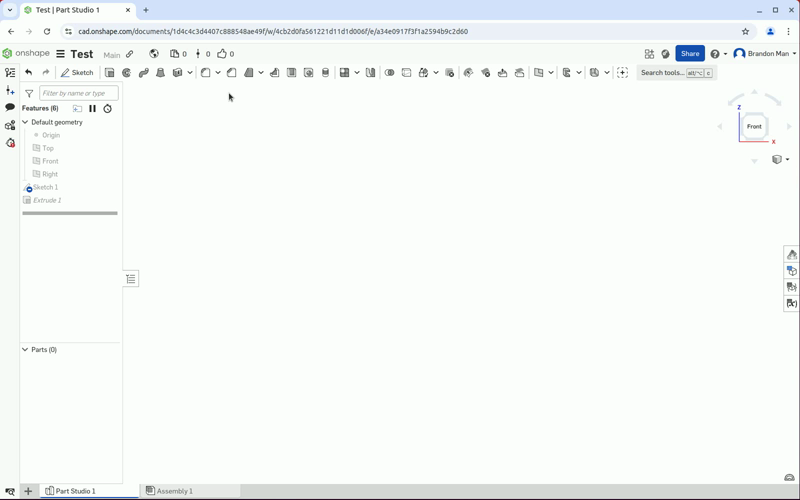
mouse_move(541, 75)
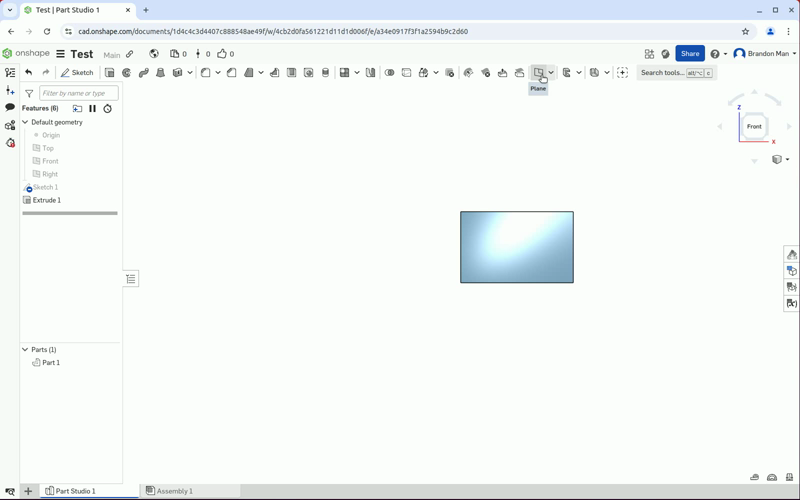
click(541, 75)
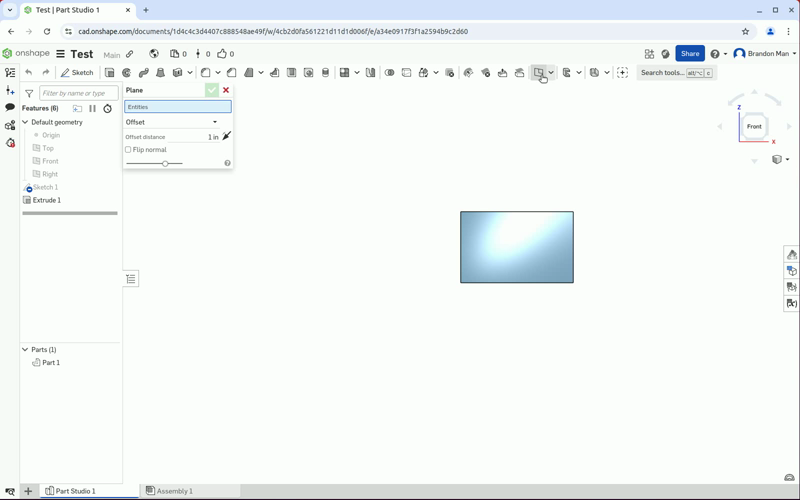
mouse_move(73, 163)
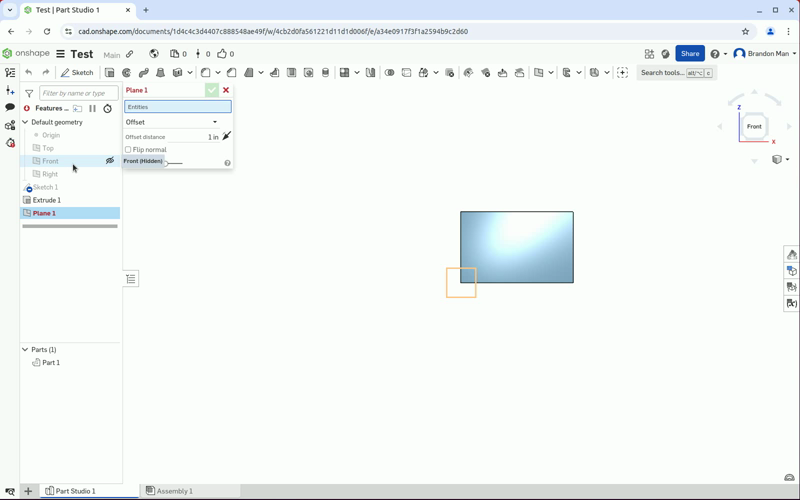
click(73, 163)
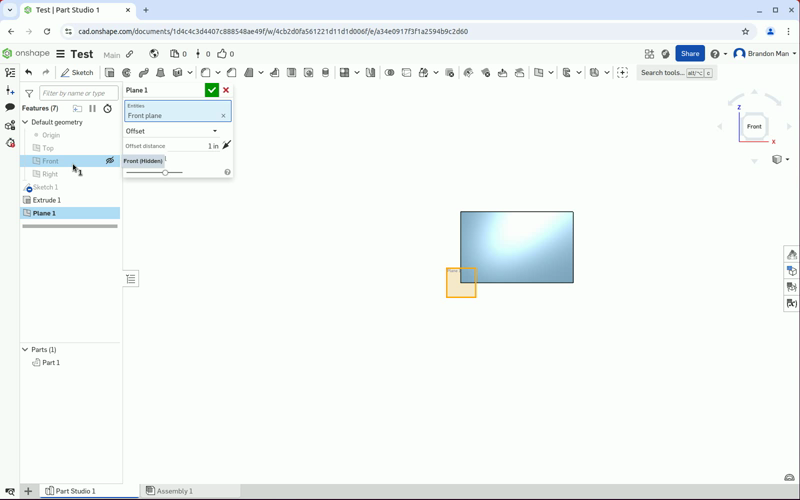
key(tab, 2)
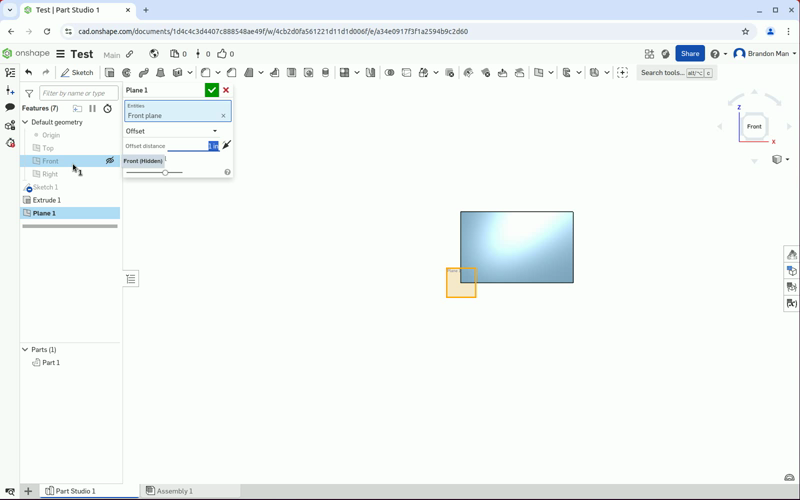
text(8.411)
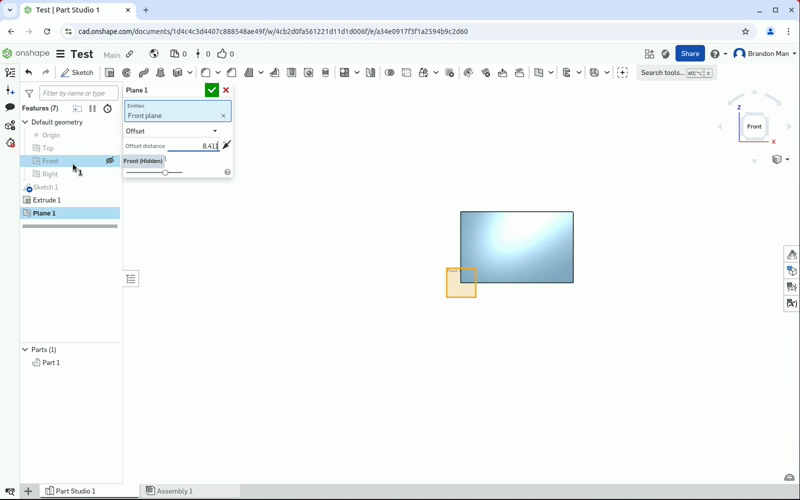
key(enter, 2)
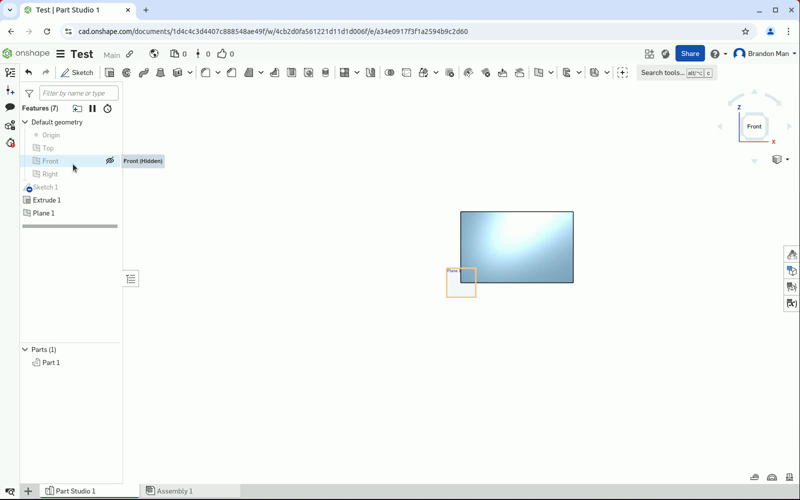
key(shift+s)
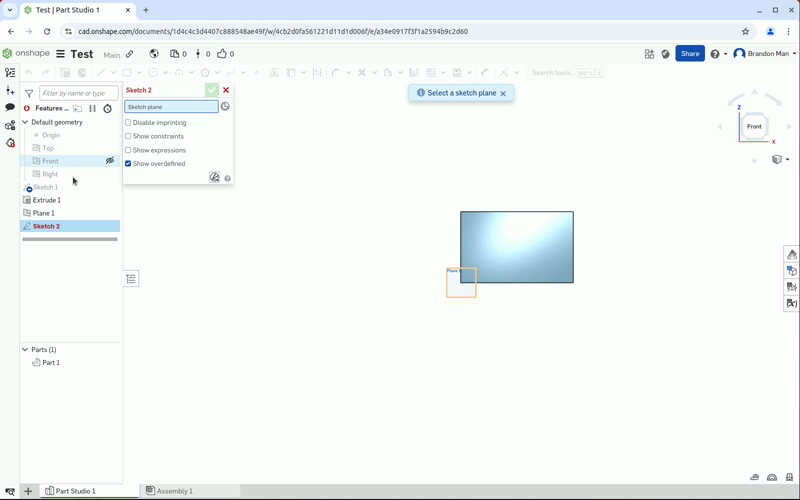
mouse_move(73, 215)
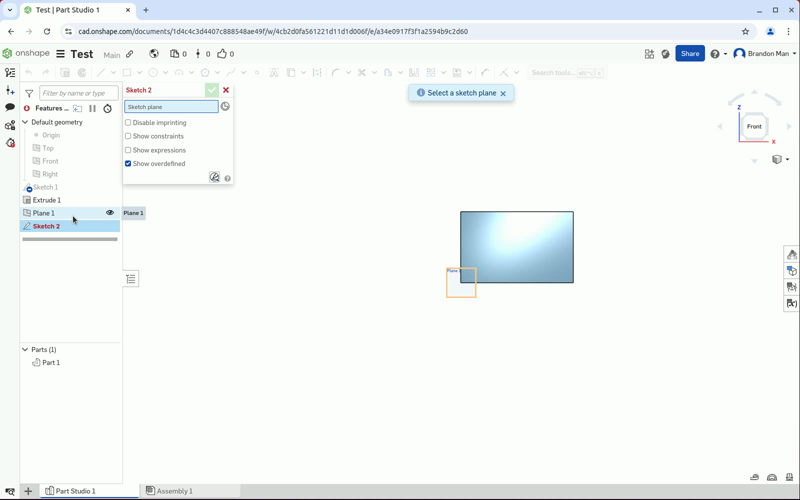
click(73, 215)
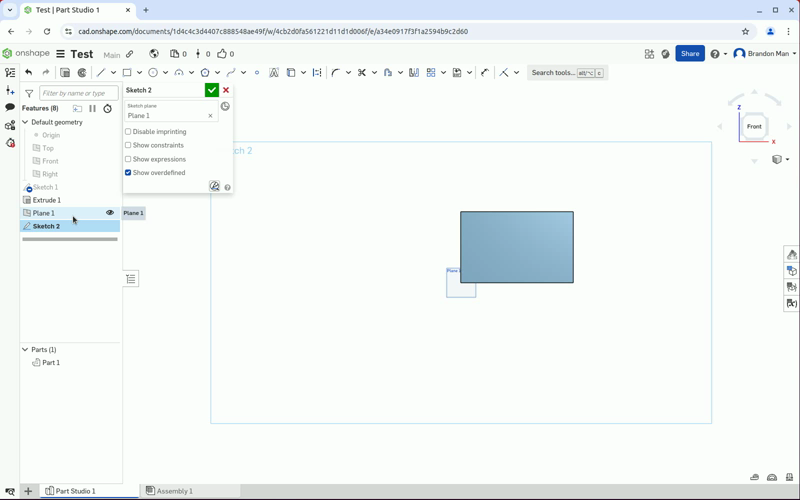
mouse_move(73, 352)
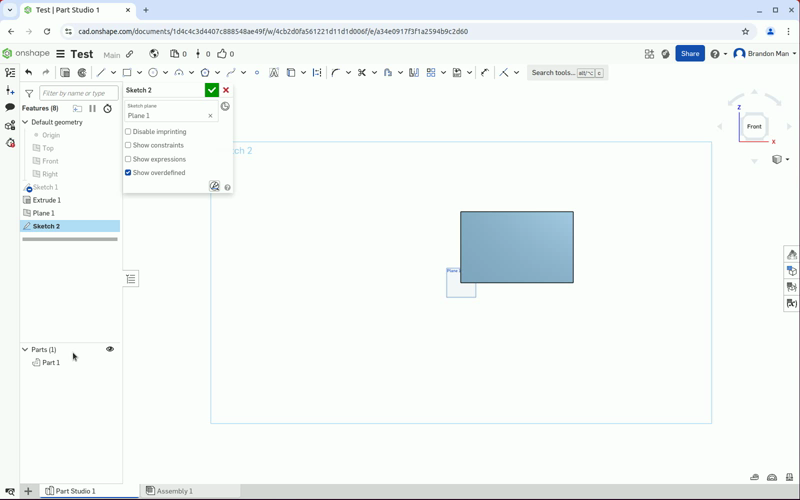
key(y)
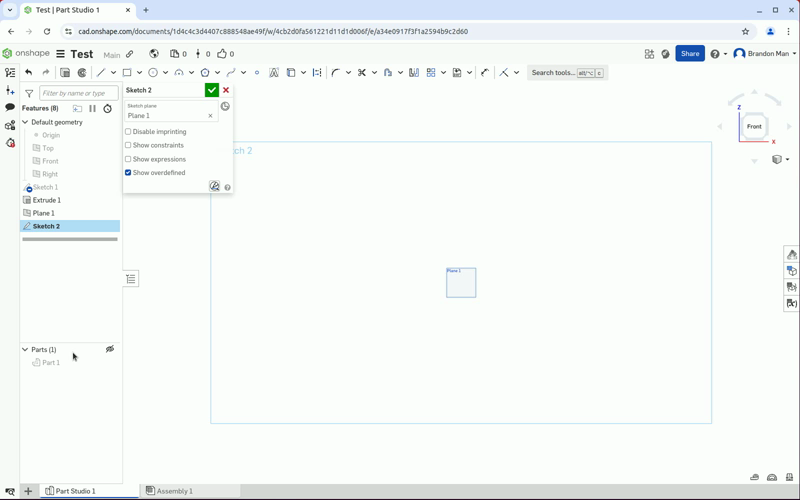
key(l)
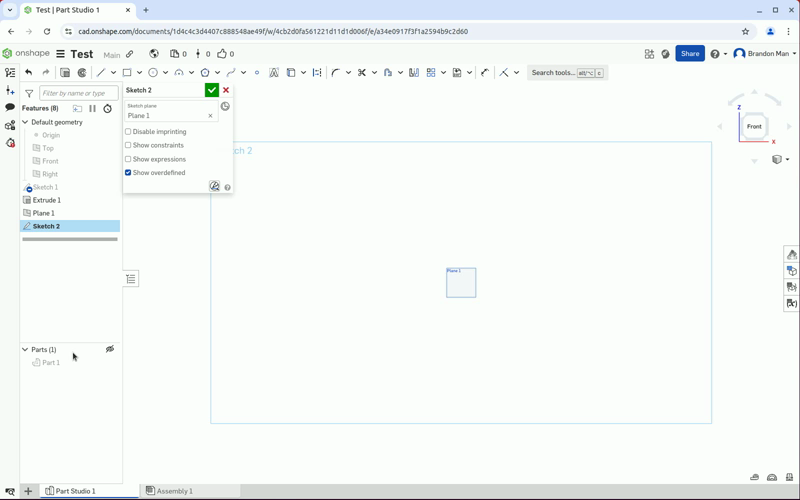
key_down(shift)
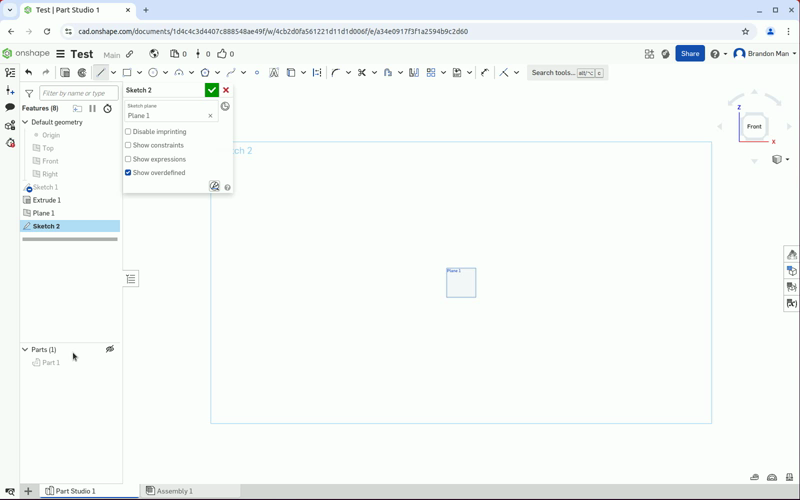
mouse_move(460, 262)
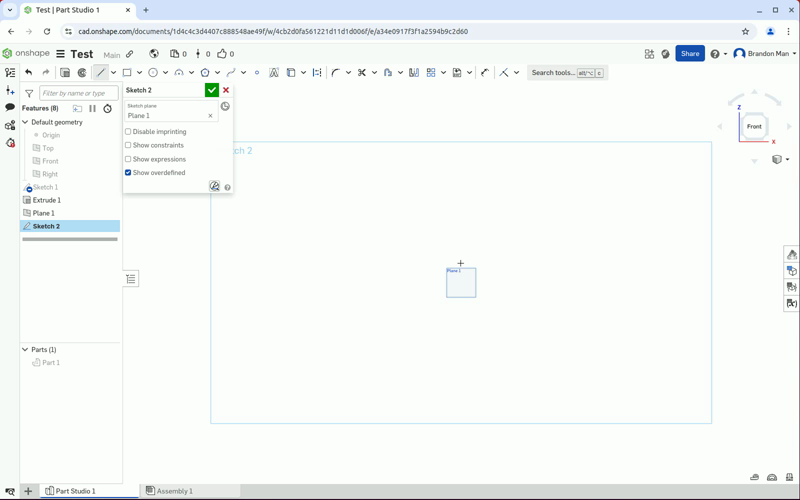
click(460, 262)
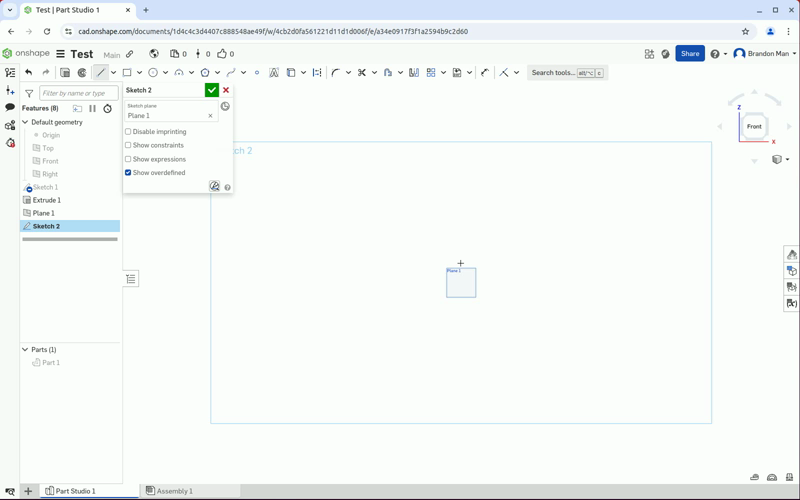
key_up(shift)
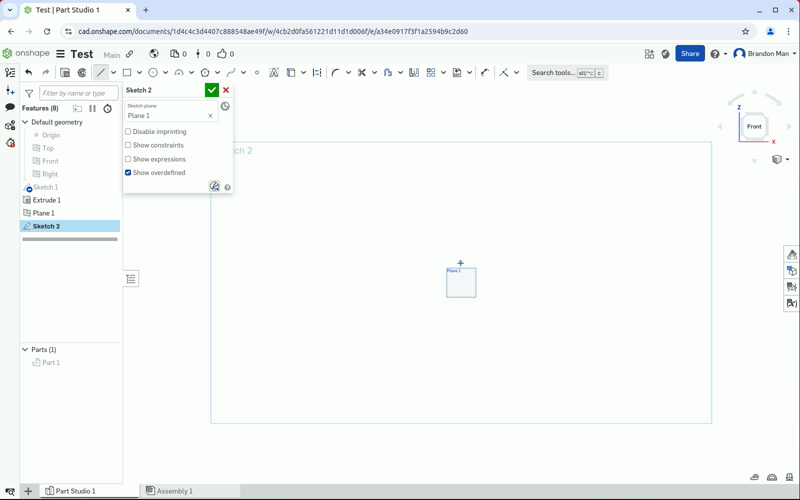
key_down(shift)
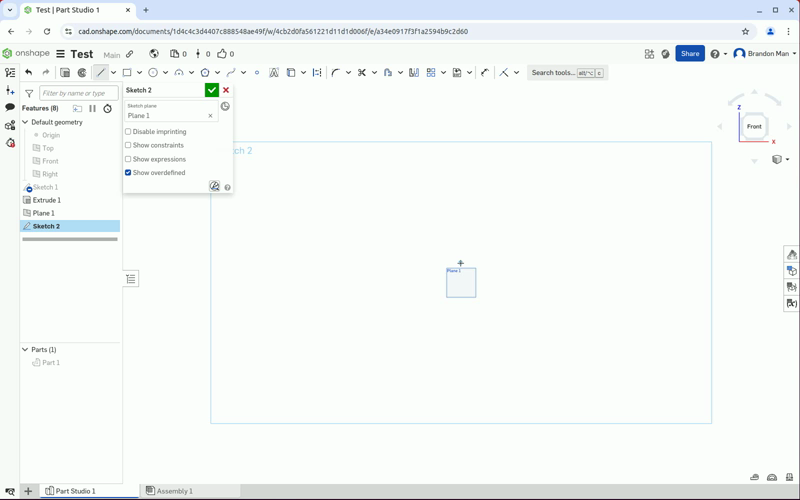
mouse_move(490, 262)
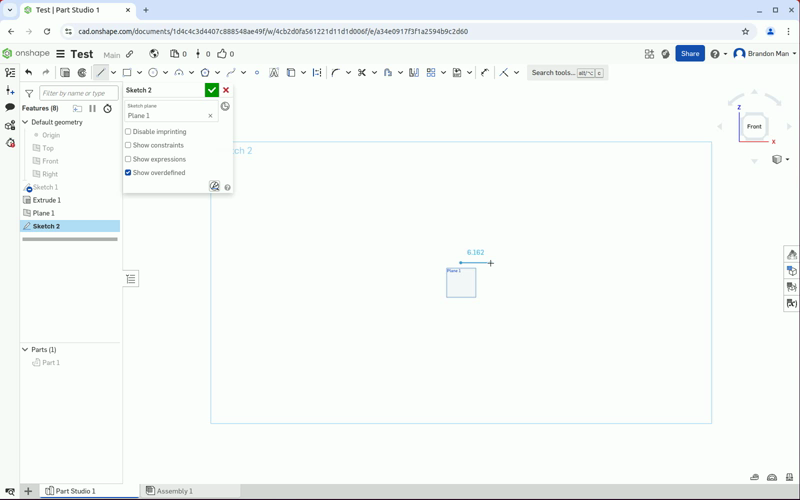
mouse_move(502, 263)
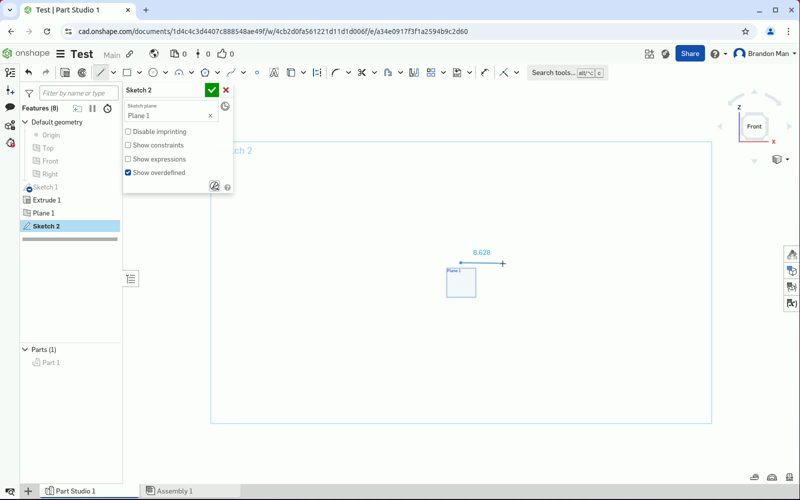
click(502, 263)
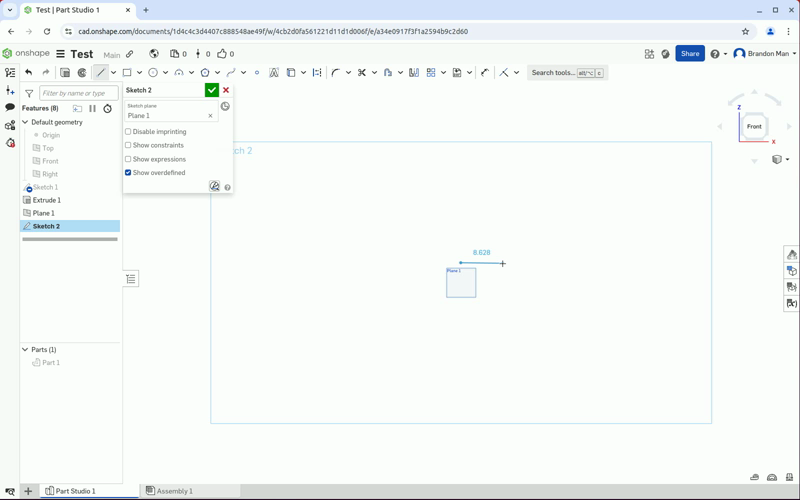
key_up(shift)
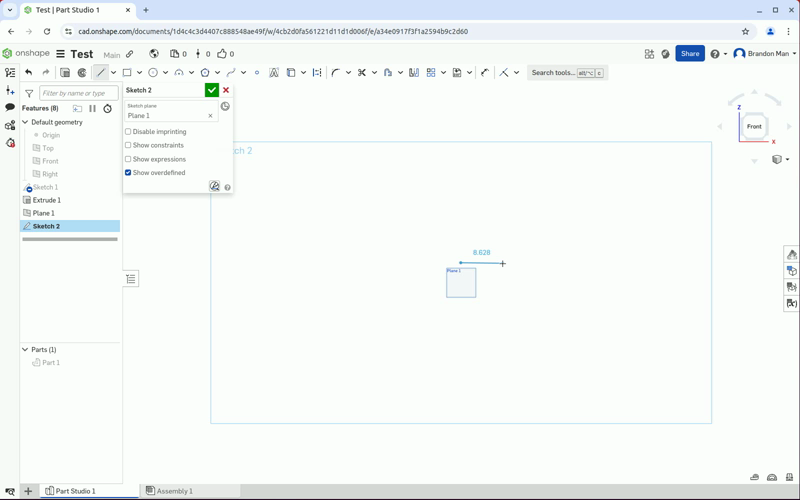
key_down(shift)
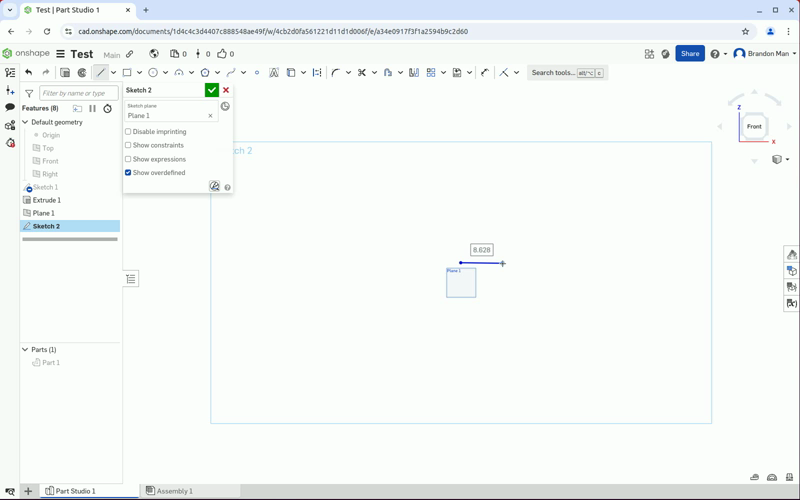
mouse_move(532, 263)
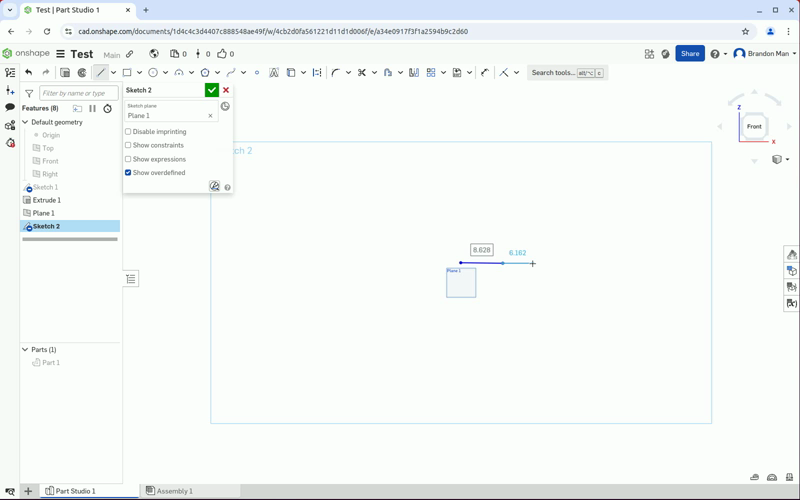
mouse_move(502, 210)
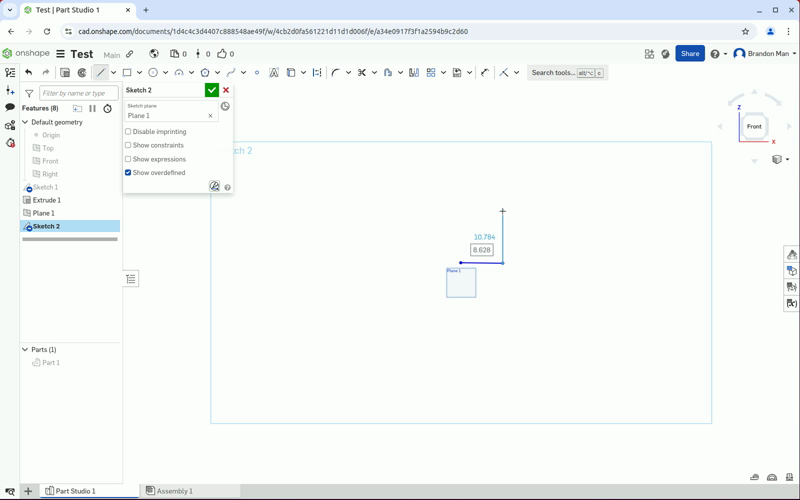
click(502, 210)
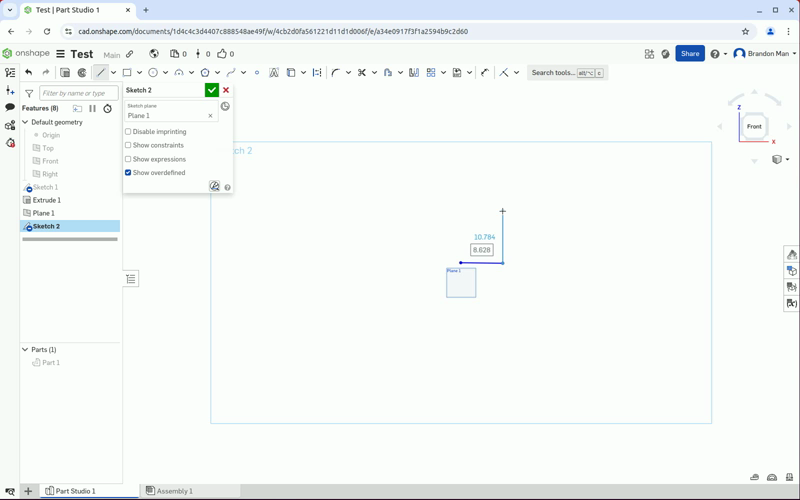
key_up(shift)
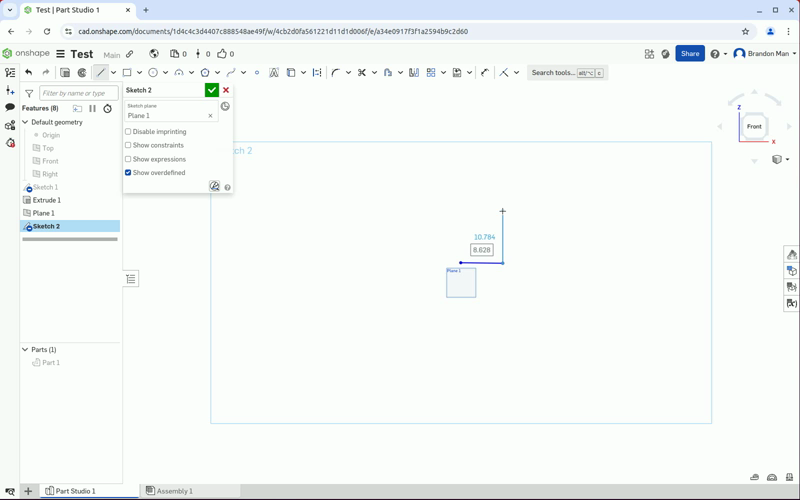
key_down(shift)
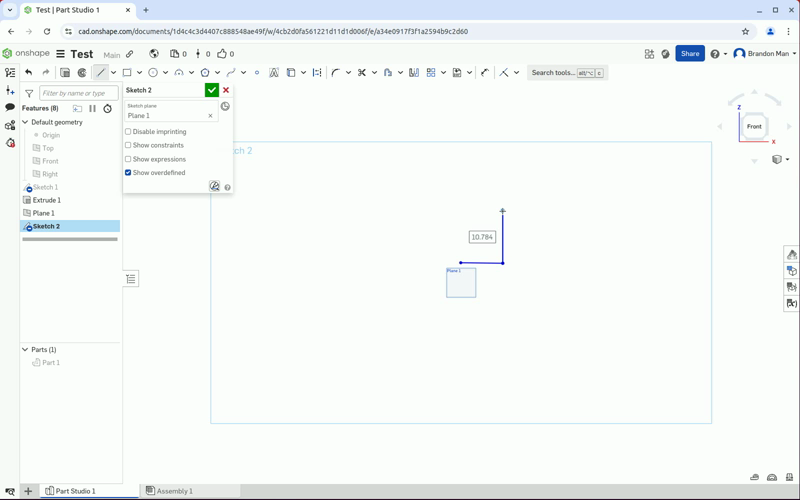
mouse_move(532, 210)
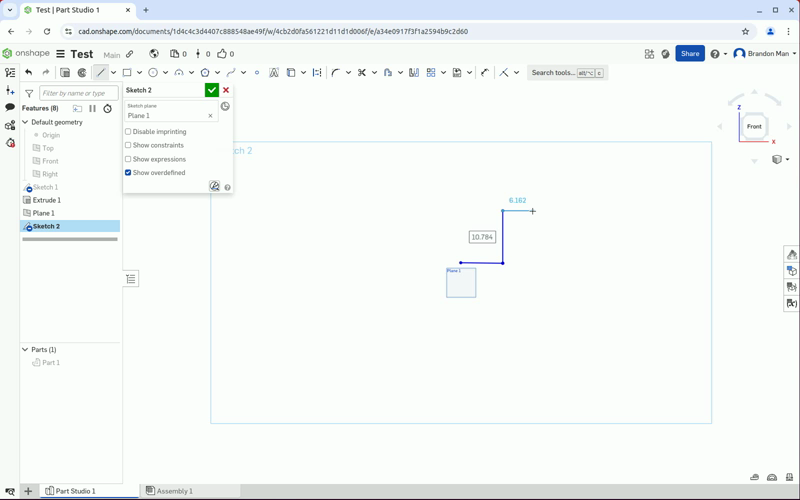
mouse_move(460, 210)
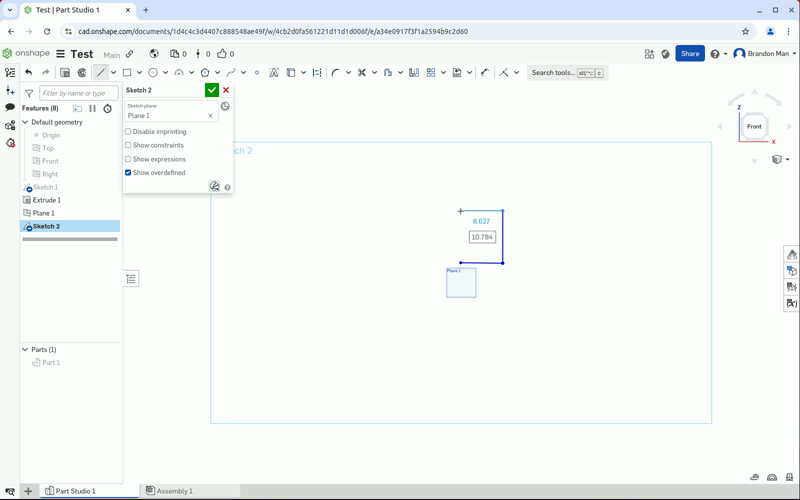
click(460, 210)
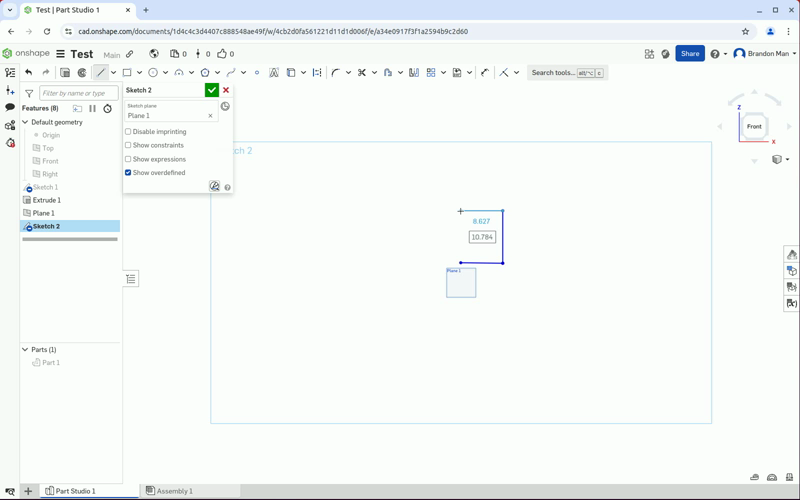
key_up(shift)
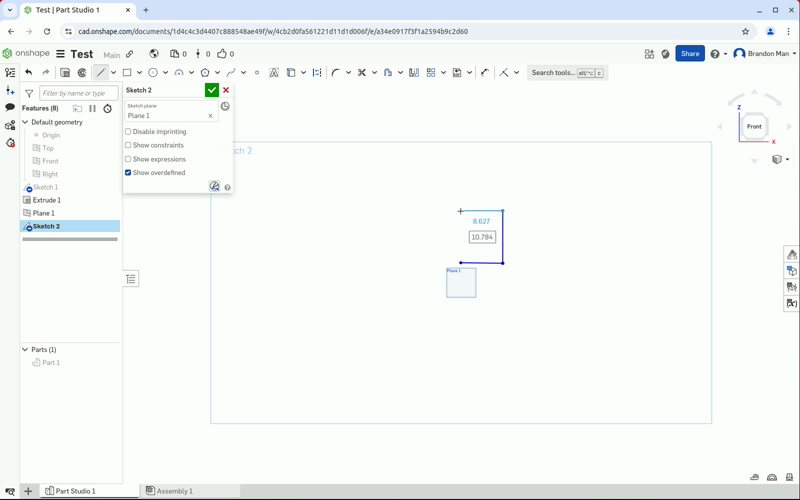
mouse_move(490, 210)
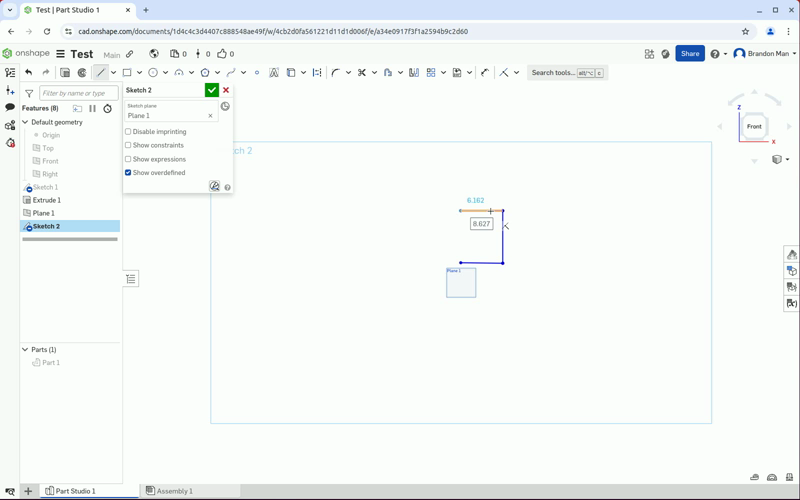
key_down(shift)
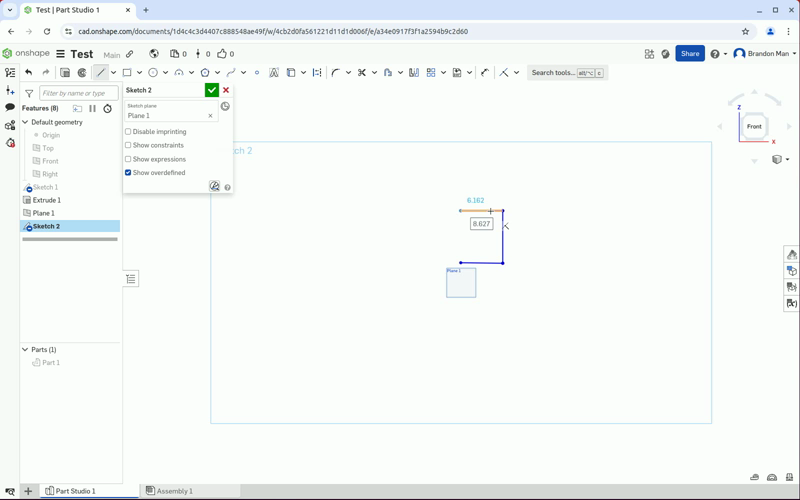
mouse_move(460, 262)
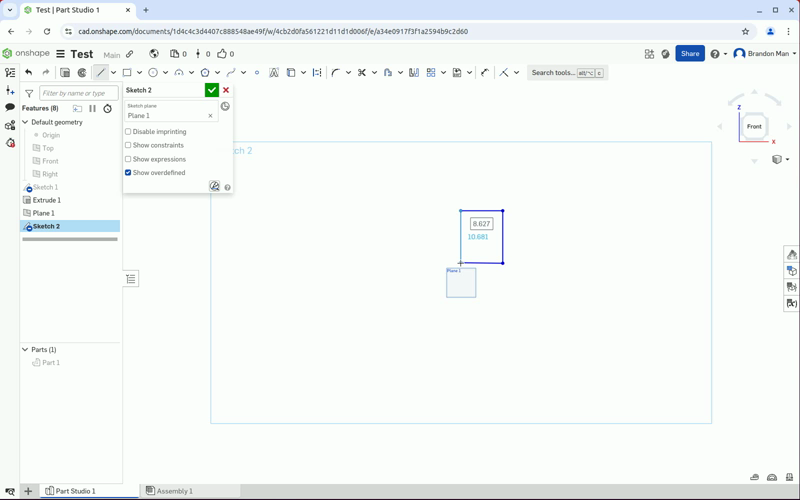
key_up(shift)
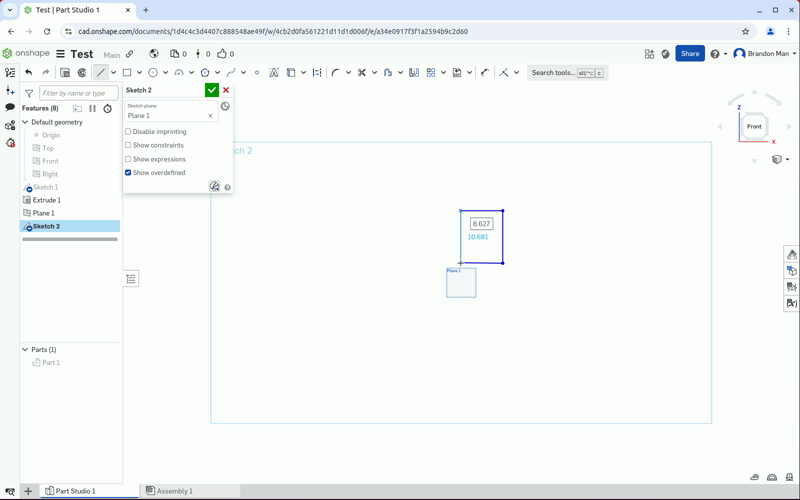
click(460, 262)
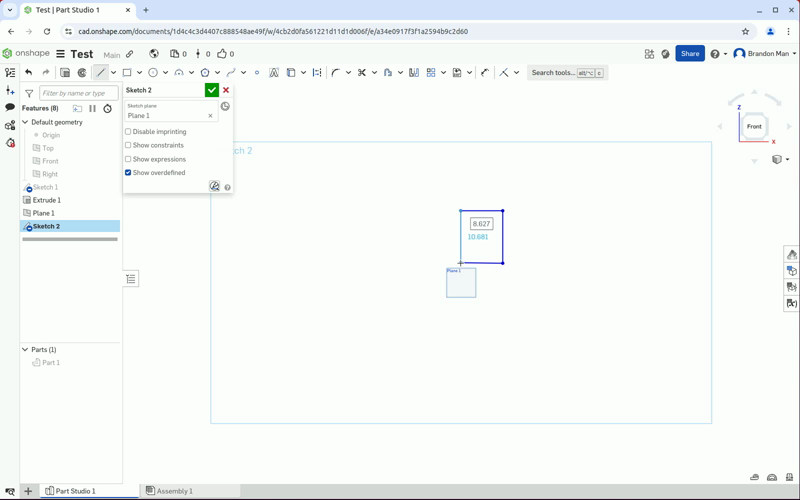
key(esc)
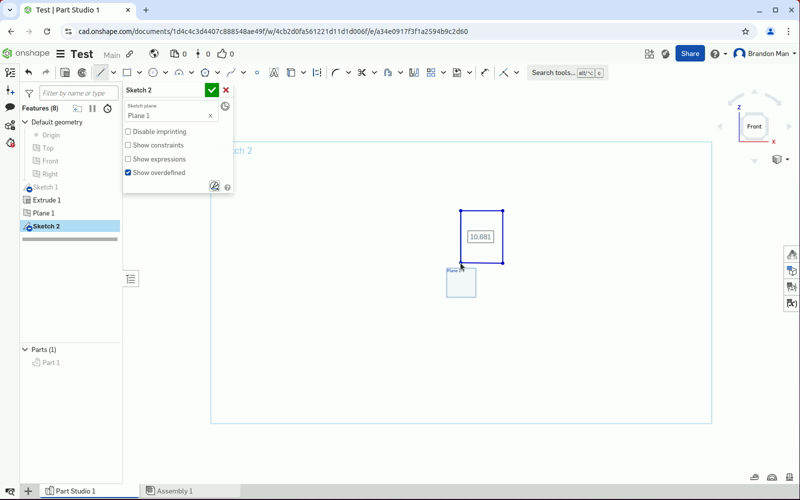
mouse_move(481, 234)
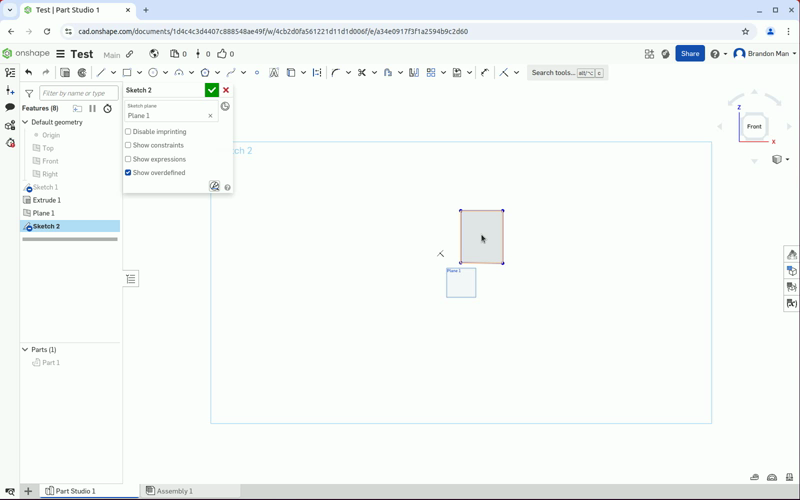
click(481, 234)
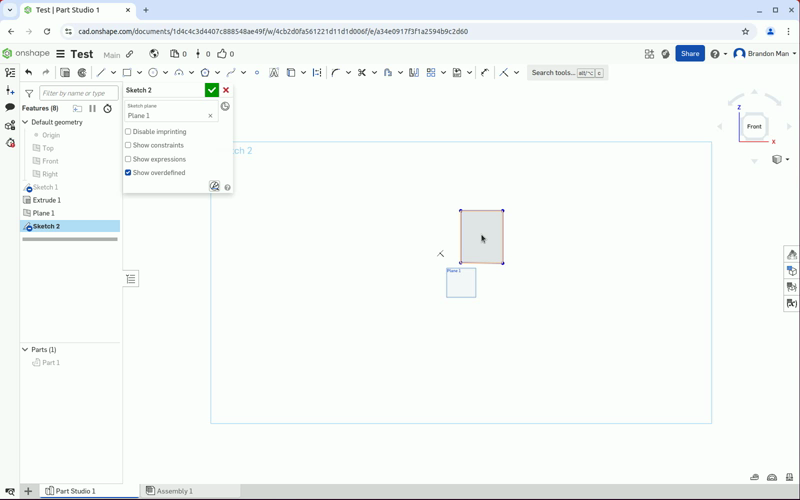
mouse_move(73, 352)
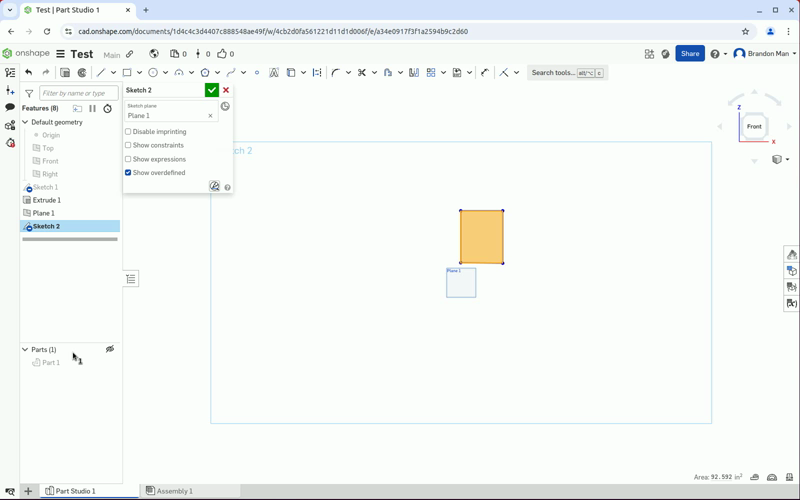
key(shift+y)
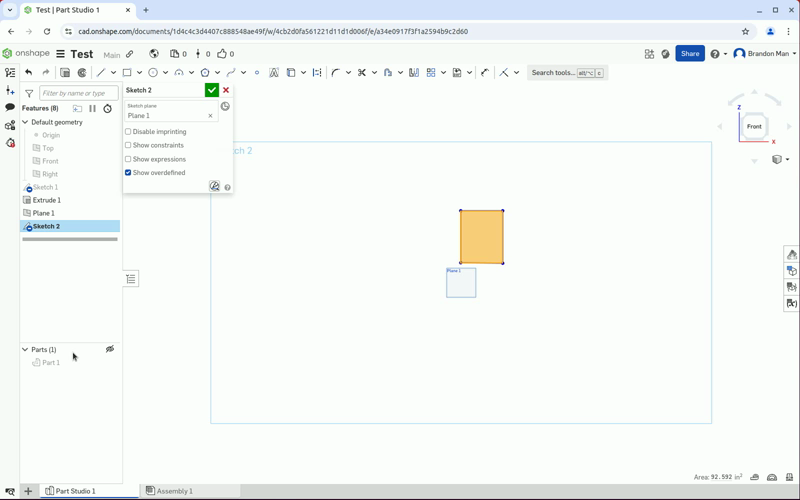
key(shift+e)
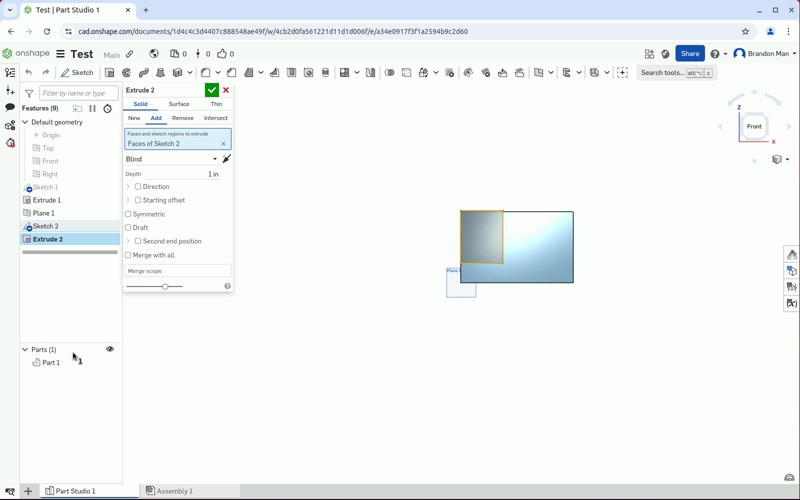
mouse_move(143, 106)
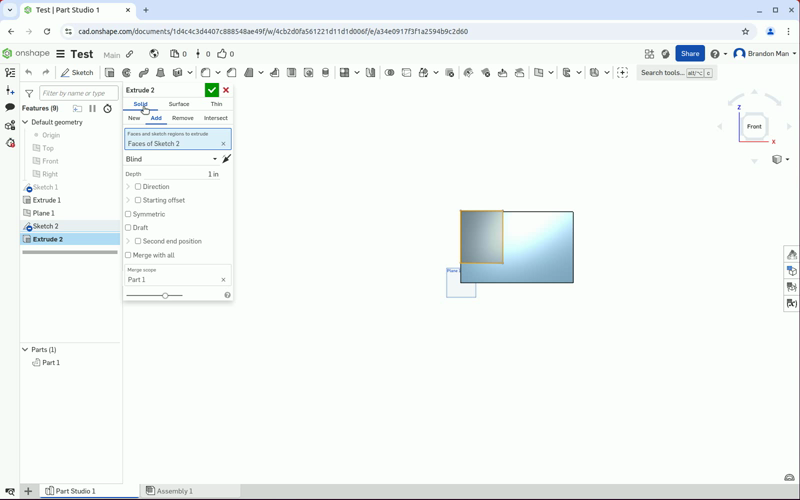
click(143, 106)
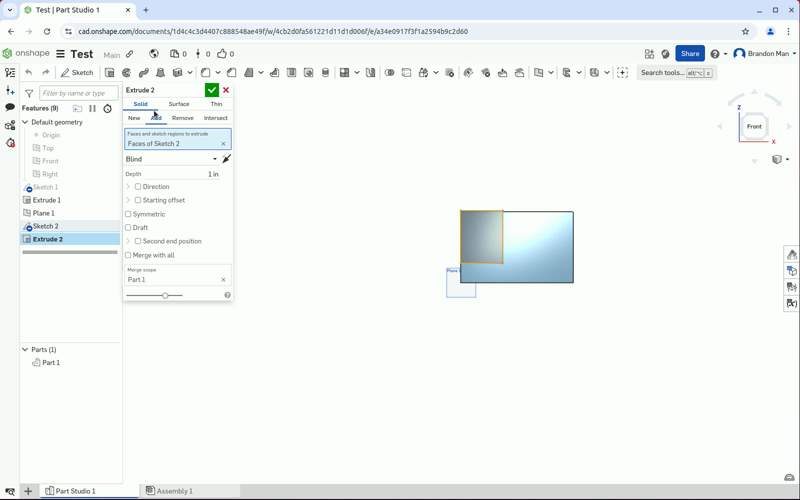
mouse_move(186, 120)
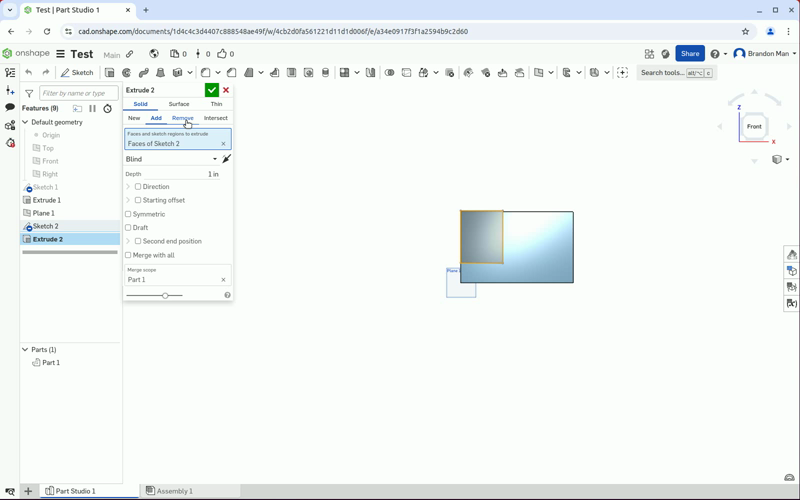
click(186, 120)
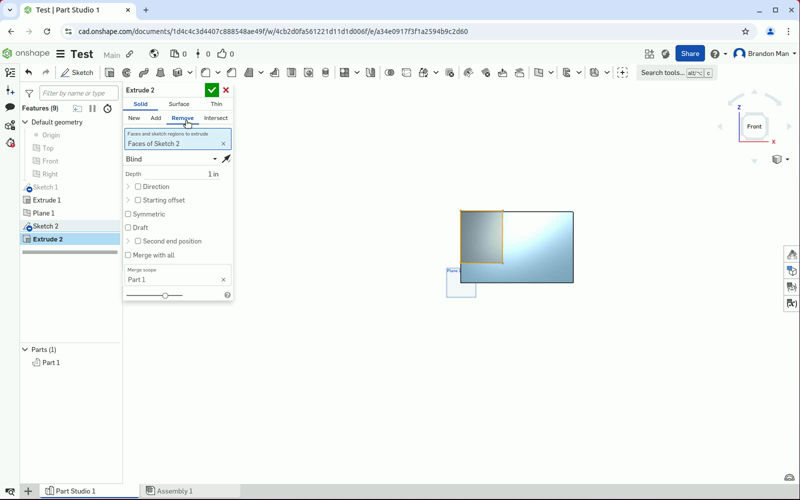
key(tab, 4)
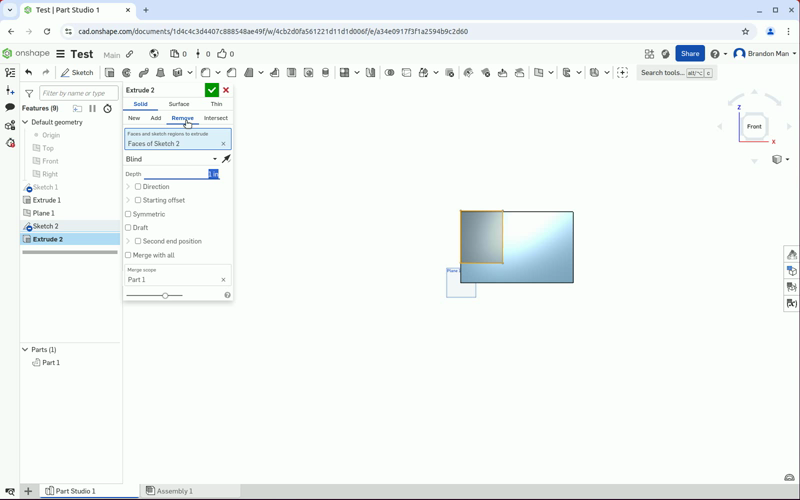
text(8.425)
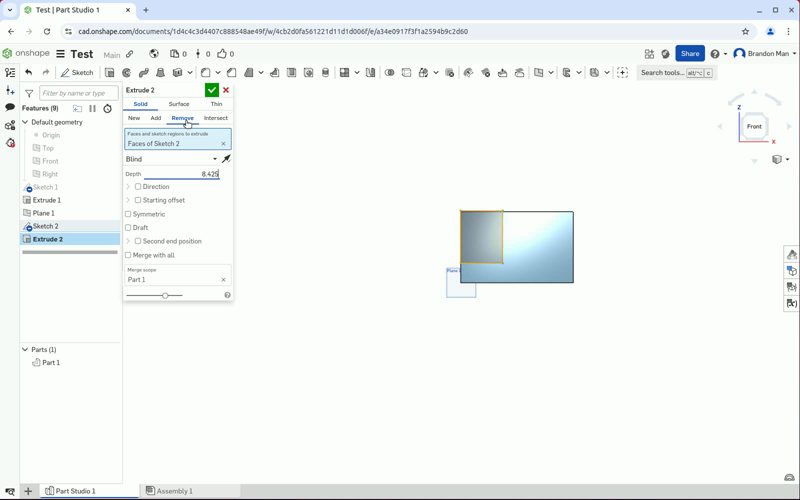
key(tab, 6)
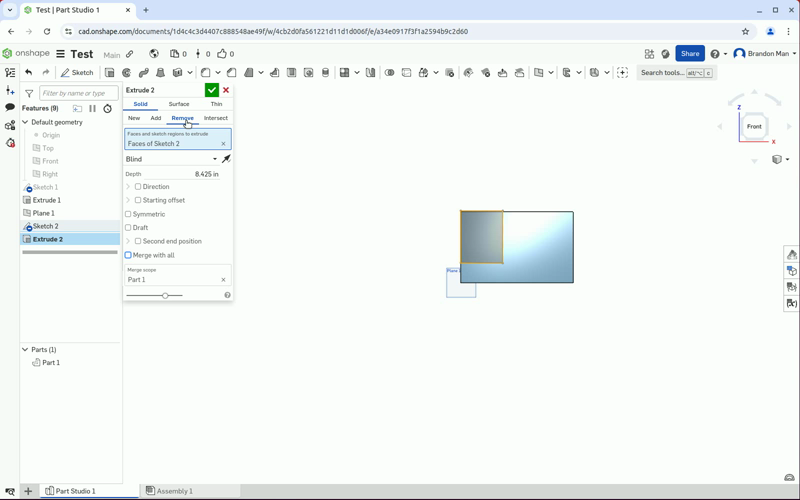
key(space)
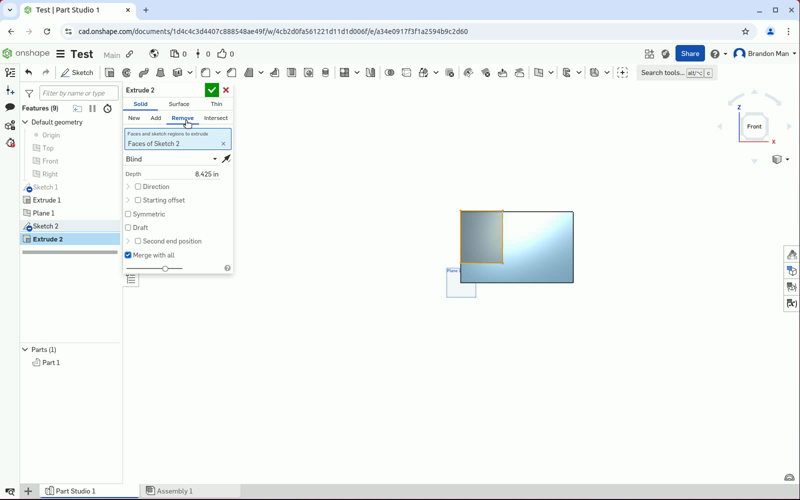
key(enter)
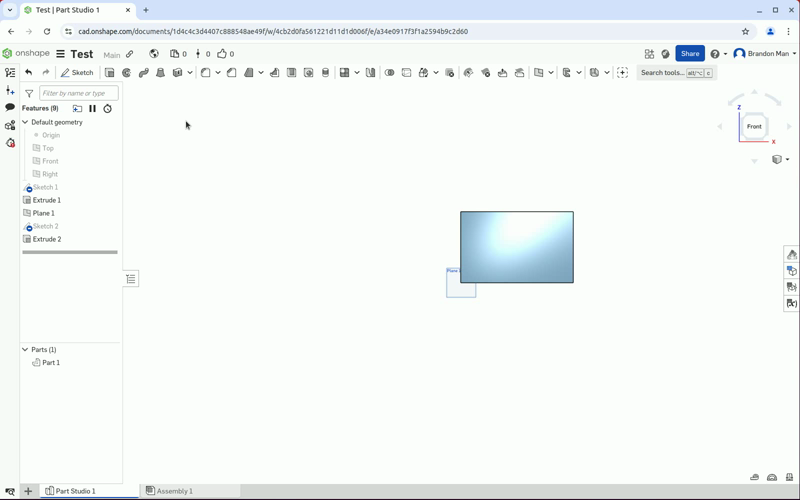
key(shift+h)
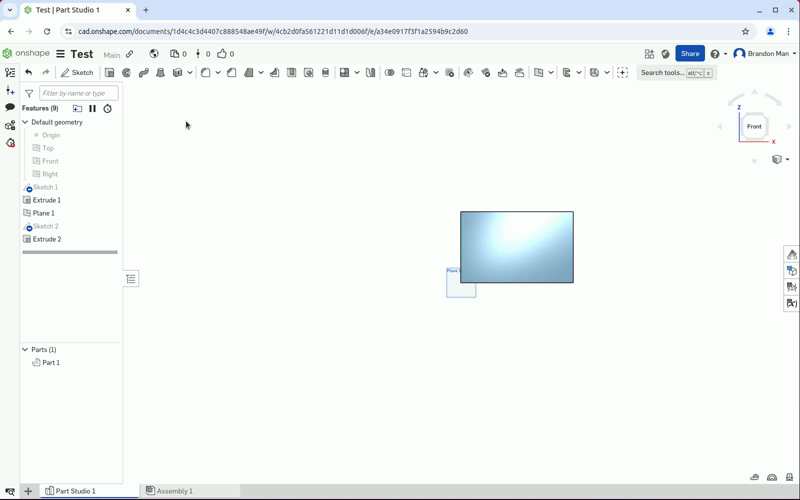
key(shift+h)
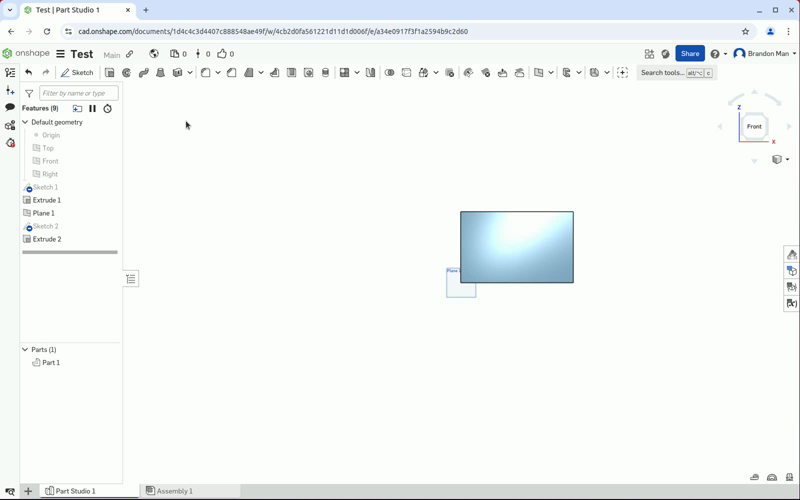
mouse_move(73, 189)
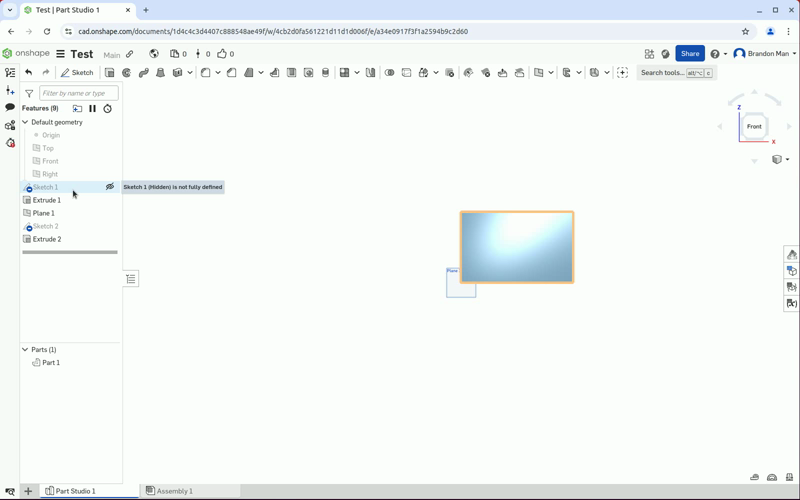
click(73, 189)
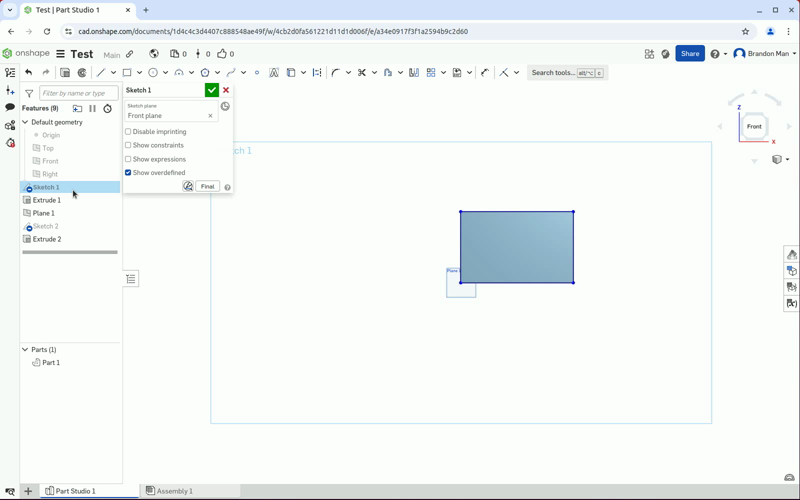
mouse_move(229, 92)
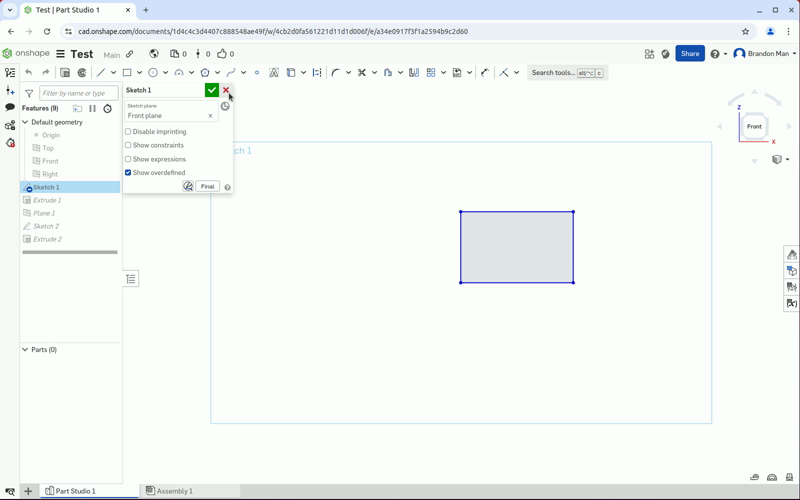
click(229, 92)
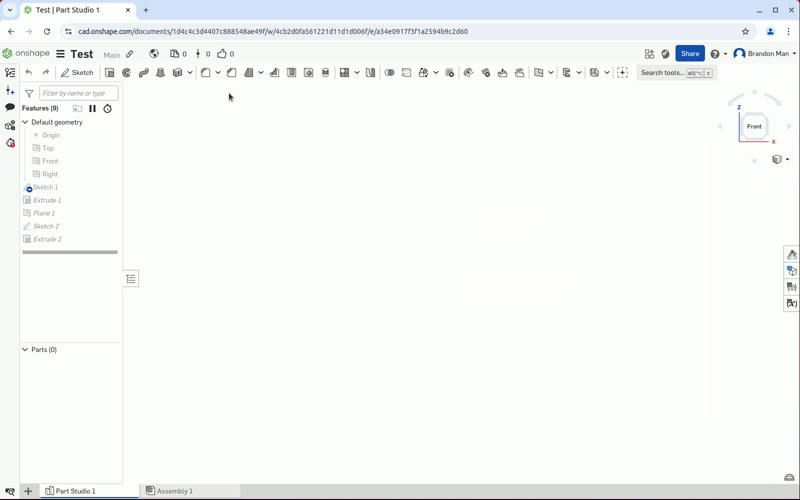
key(shift+s)
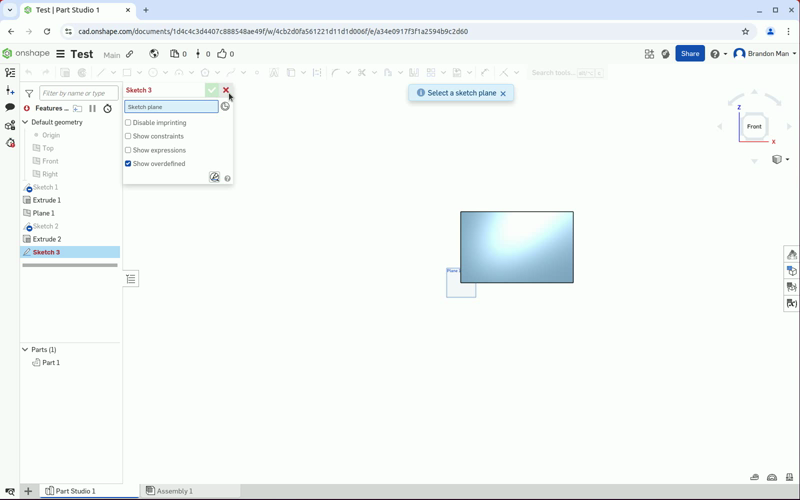
mouse_move(73, 215)
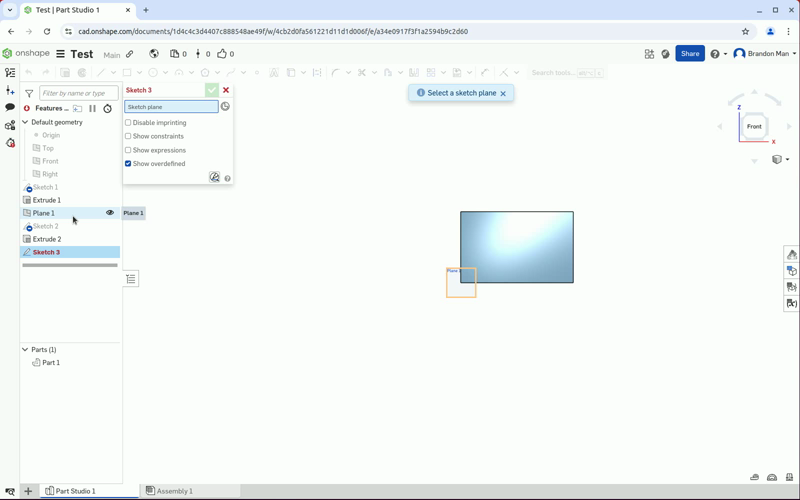
click(73, 215)
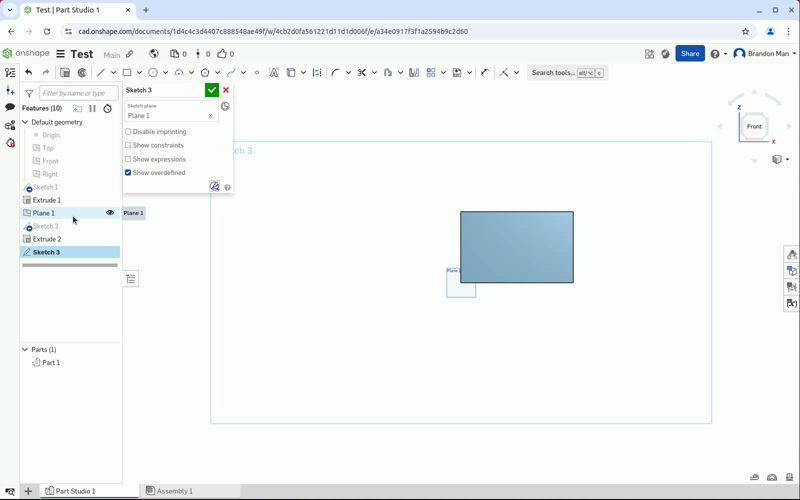
mouse_move(73, 352)
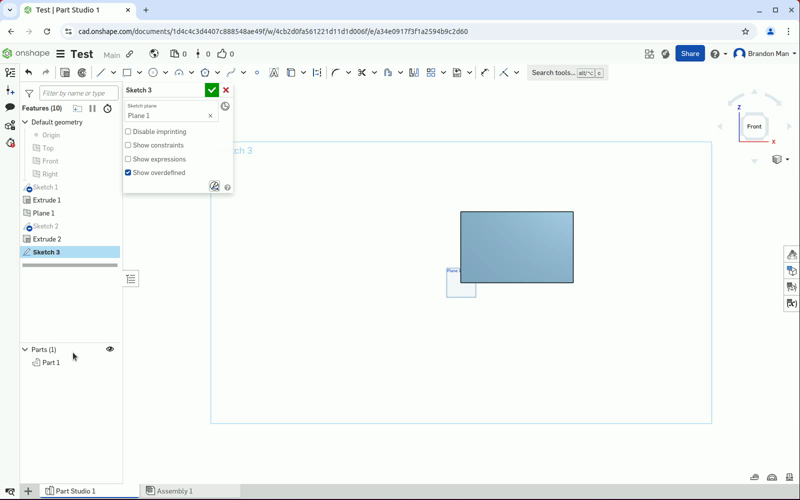
key(y)
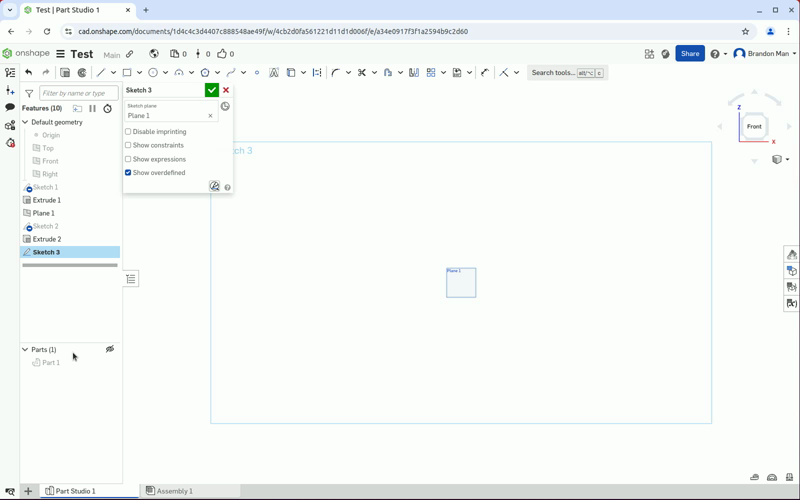
key(l)
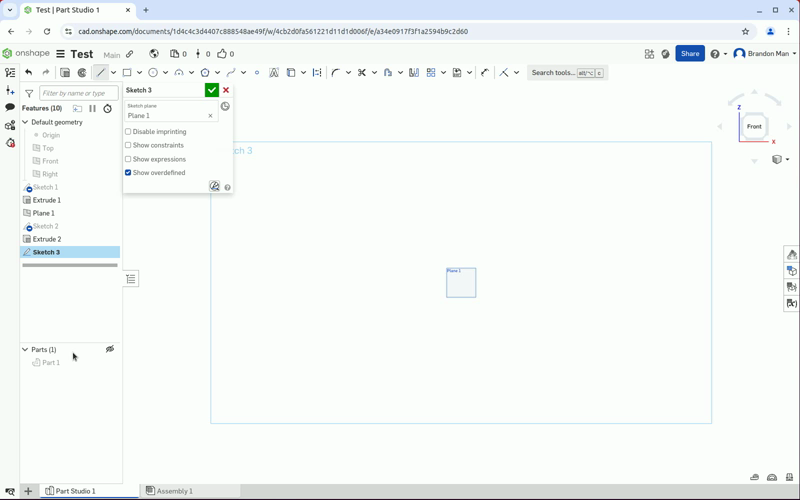
key_down(shift)
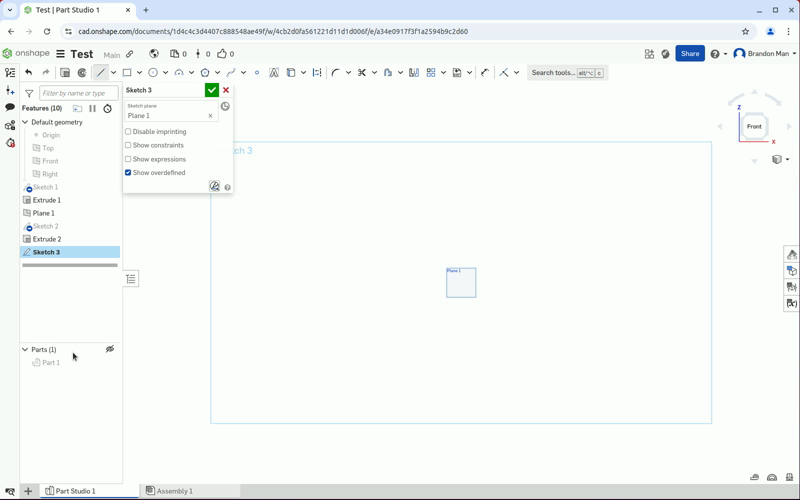
mouse_move(532, 262)
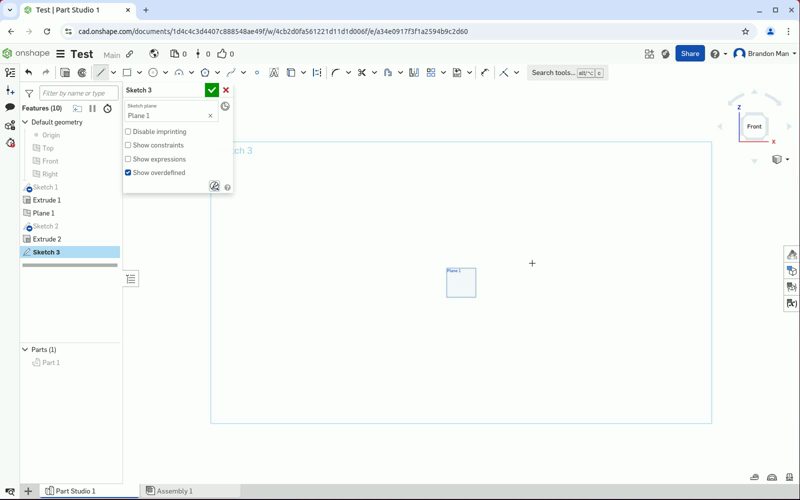
click(532, 262)
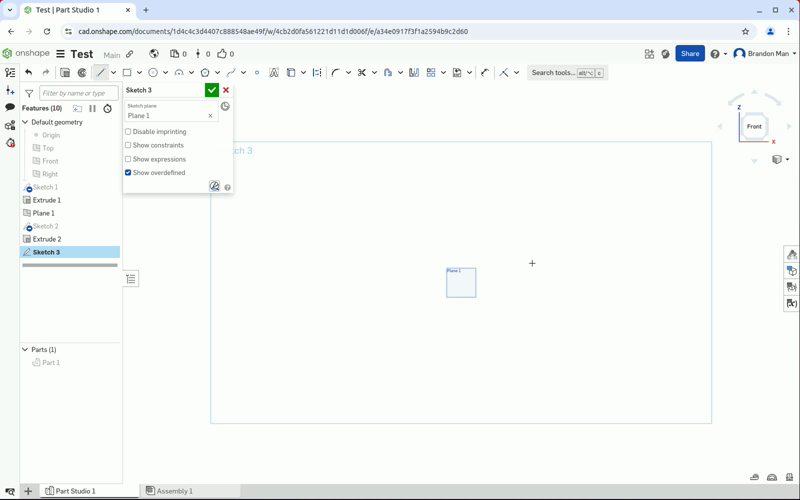
key_up(shift)
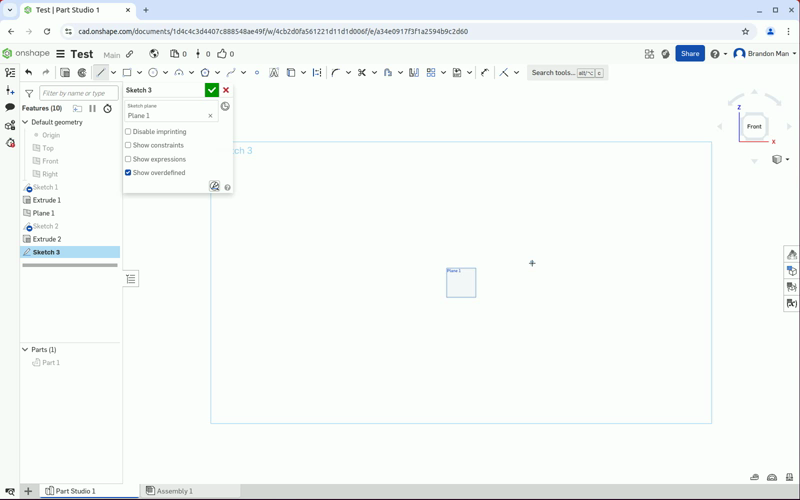
key_down(shift)
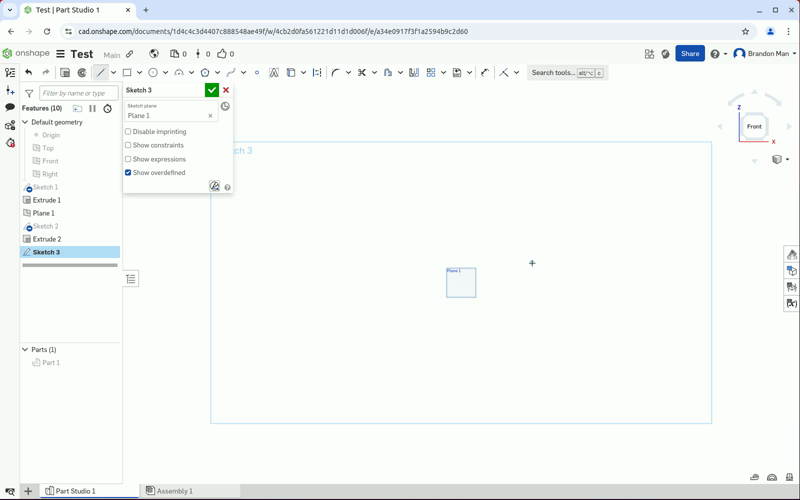
mouse_move(562, 262)
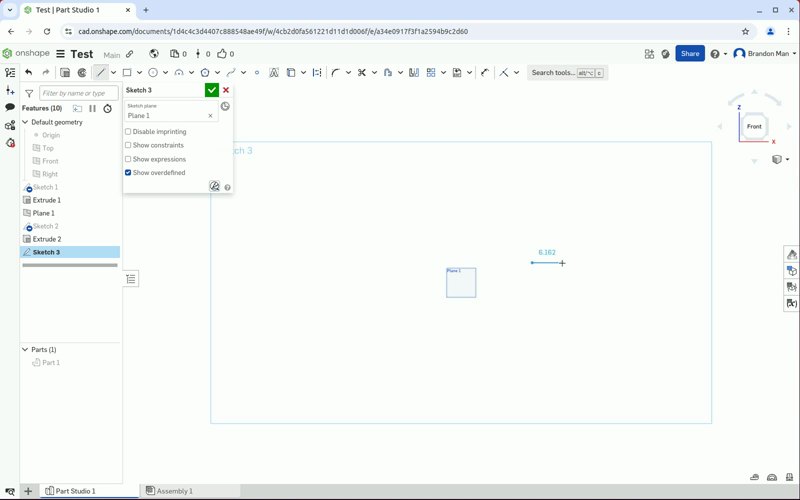
mouse_move(574, 263)
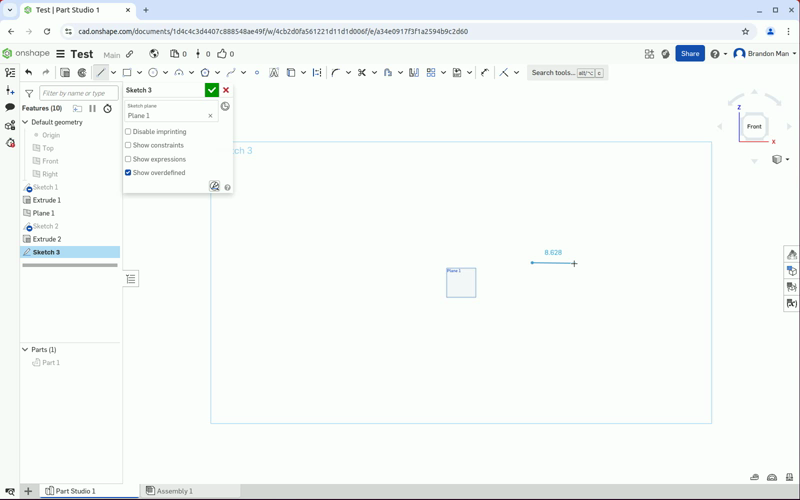
click(574, 263)
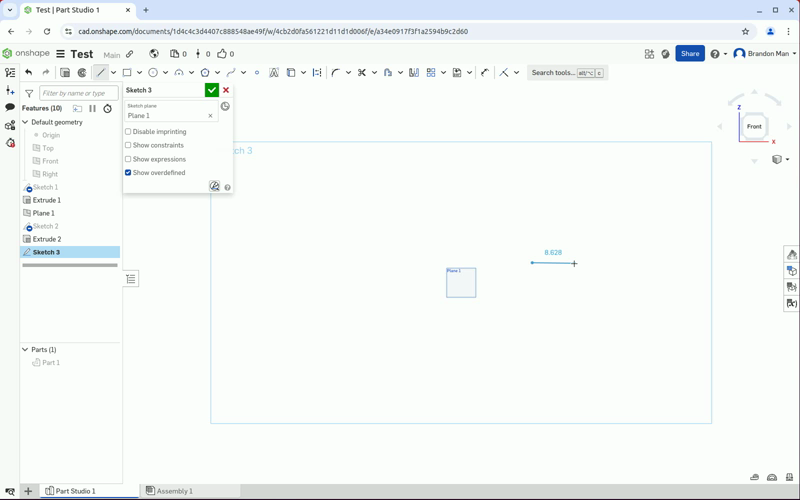
key_up(shift)
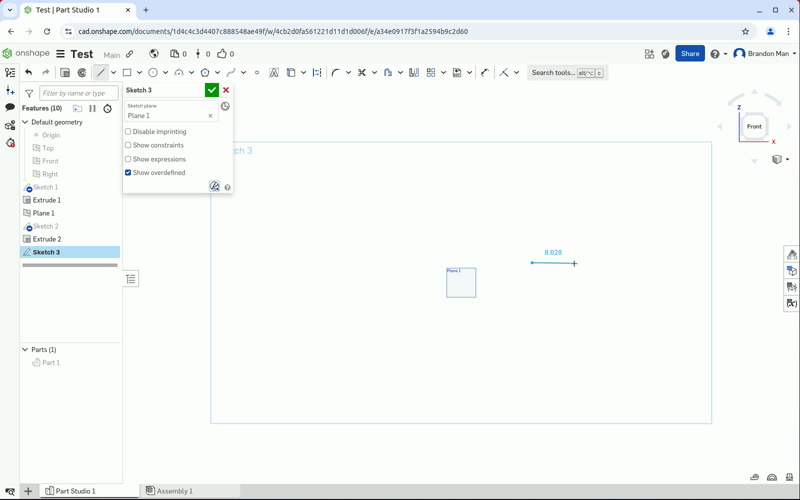
key_down(shift)
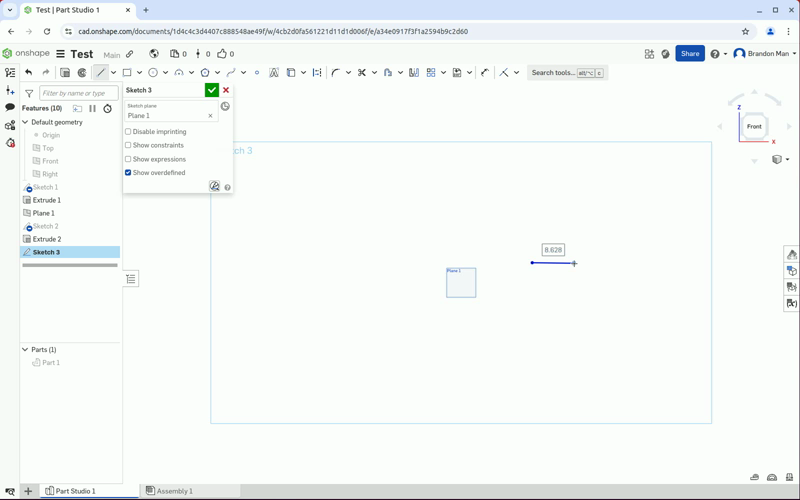
mouse_move(589, 263)
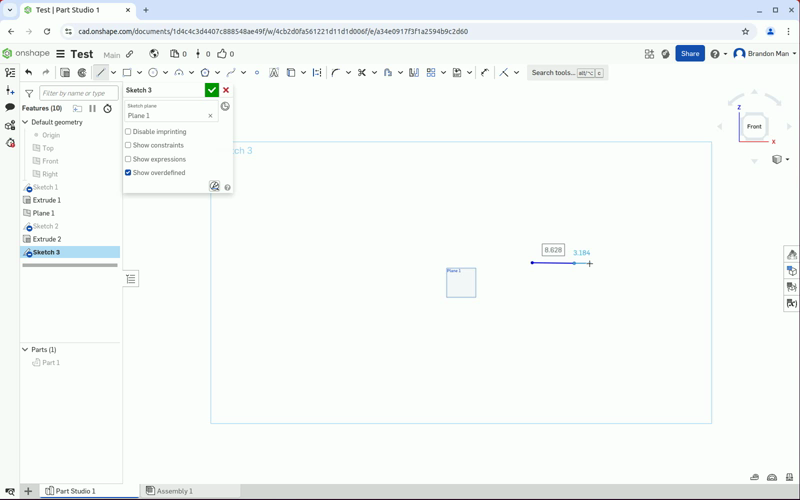
mouse_move(574, 210)
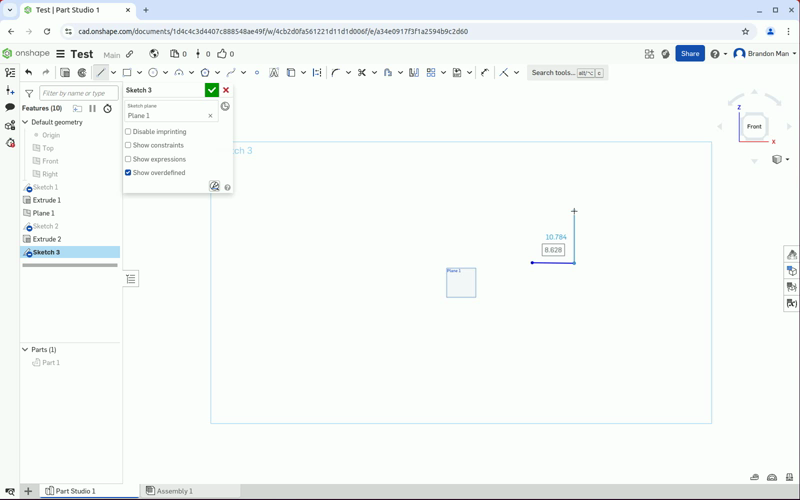
click(574, 210)
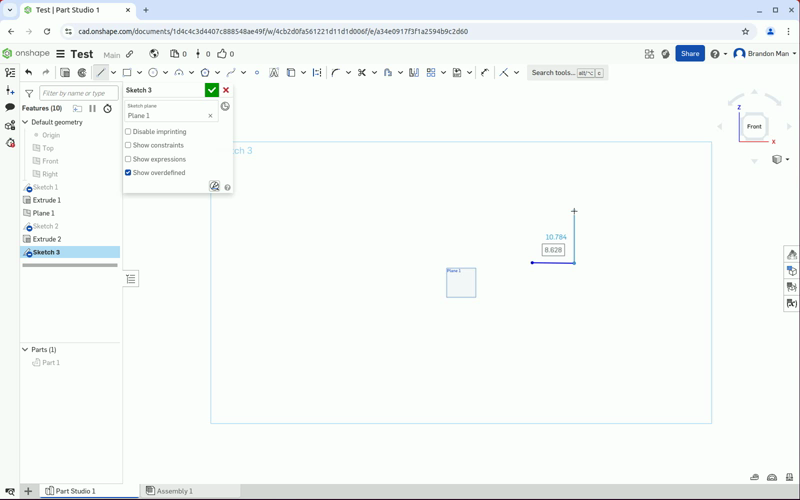
key_up(shift)
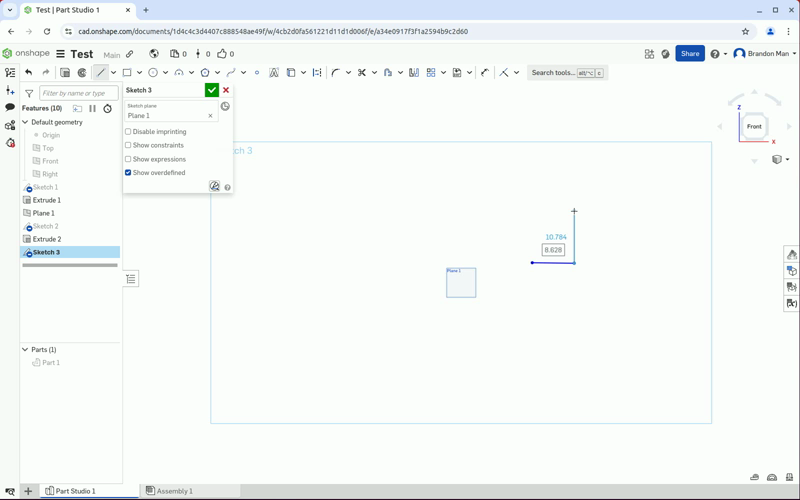
key_down(shift)
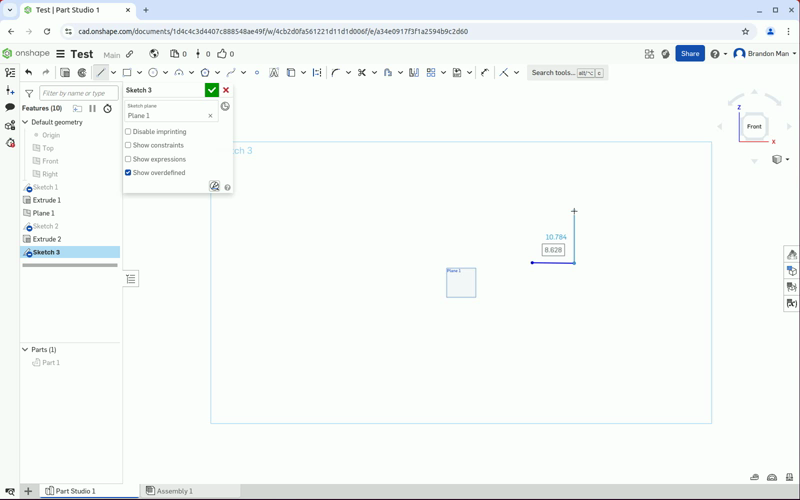
mouse_move(589, 210)
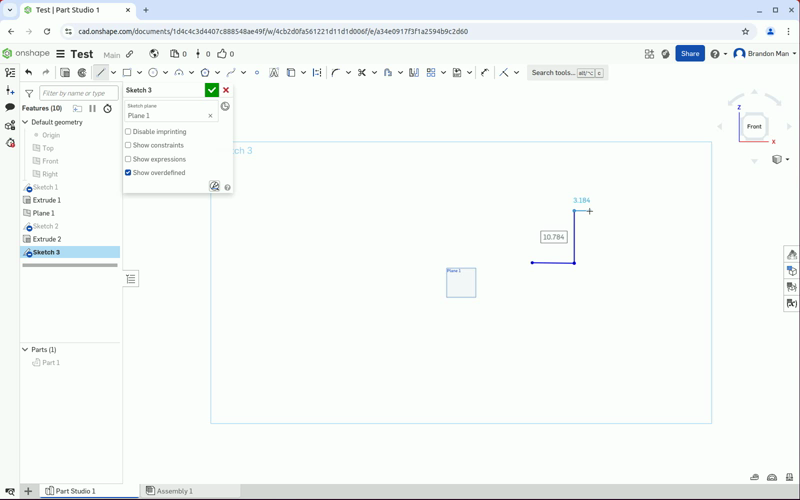
mouse_move(532, 210)
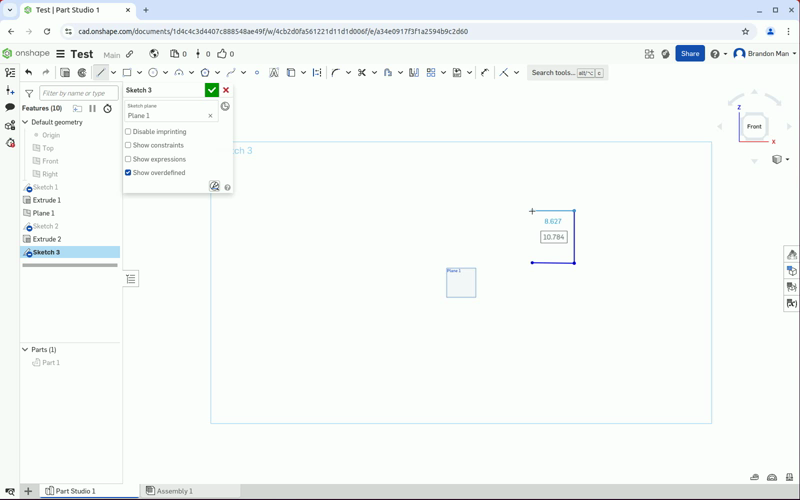
click(532, 210)
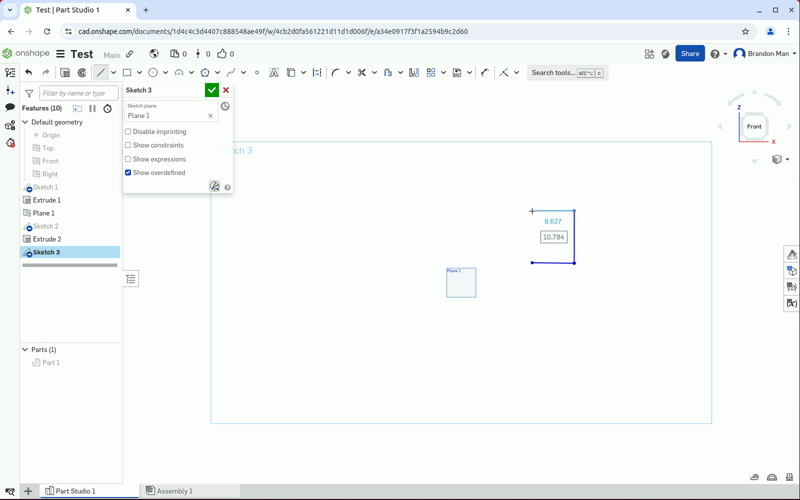
key_up(shift)
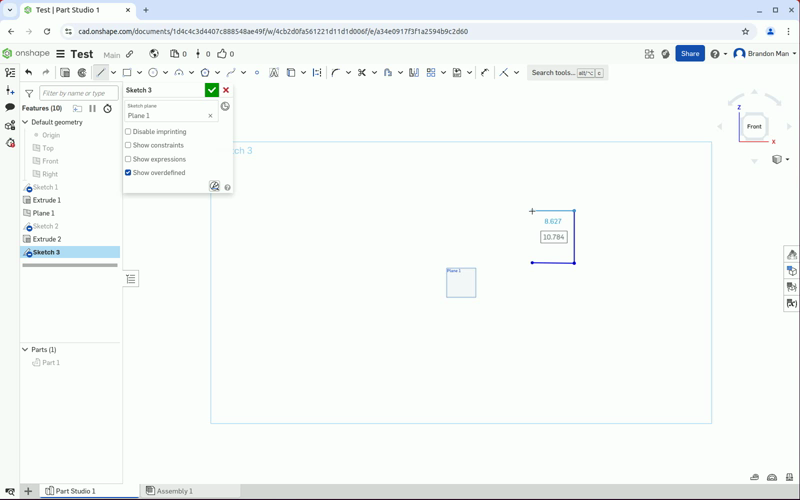
mouse_move(562, 210)
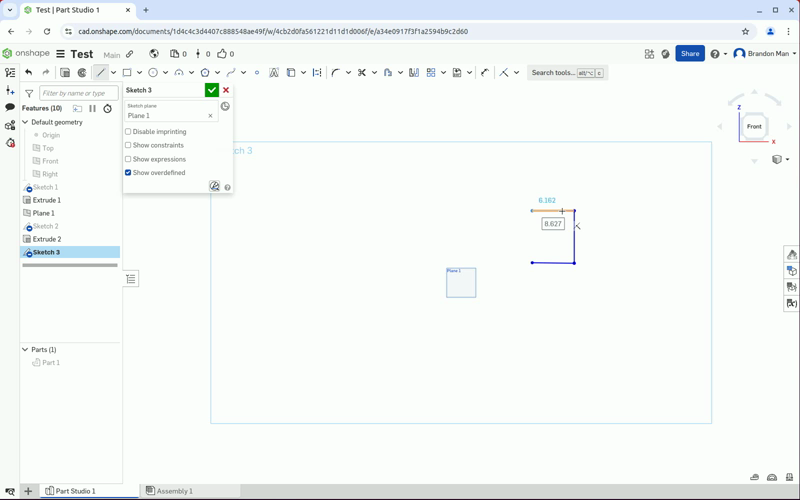
key_down(shift)
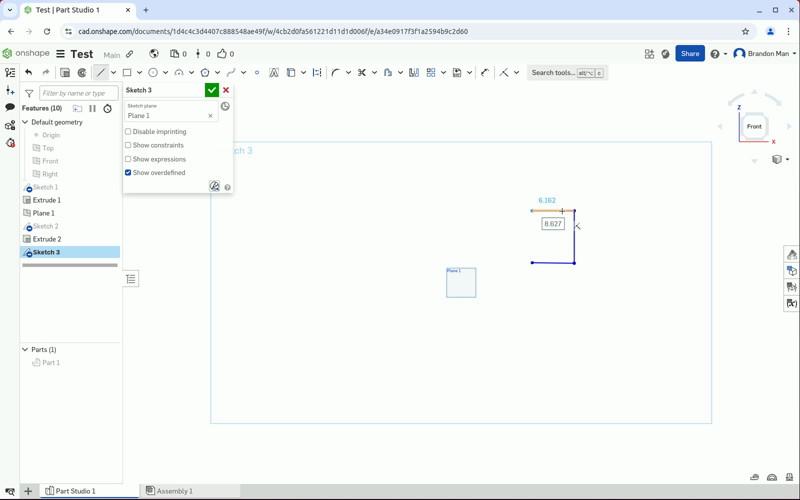
mouse_move(532, 262)
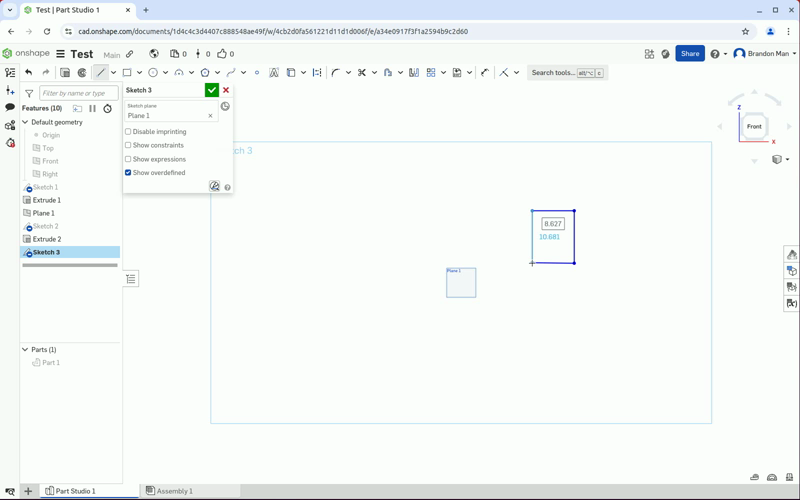
key_up(shift)
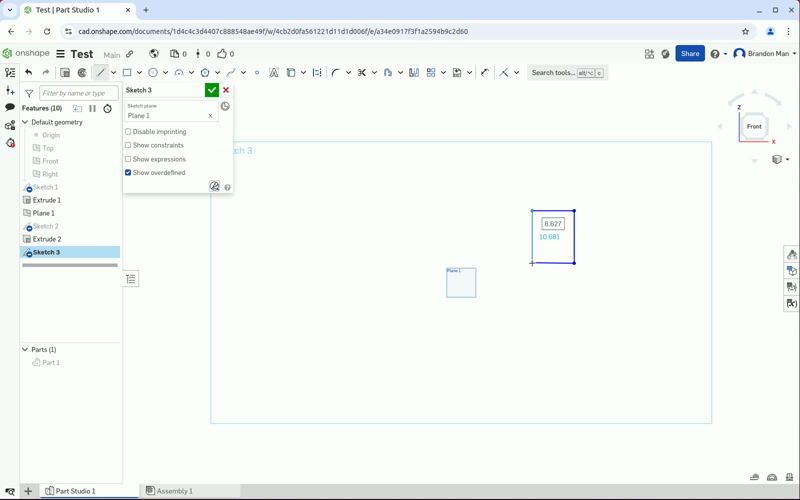
click(532, 262)
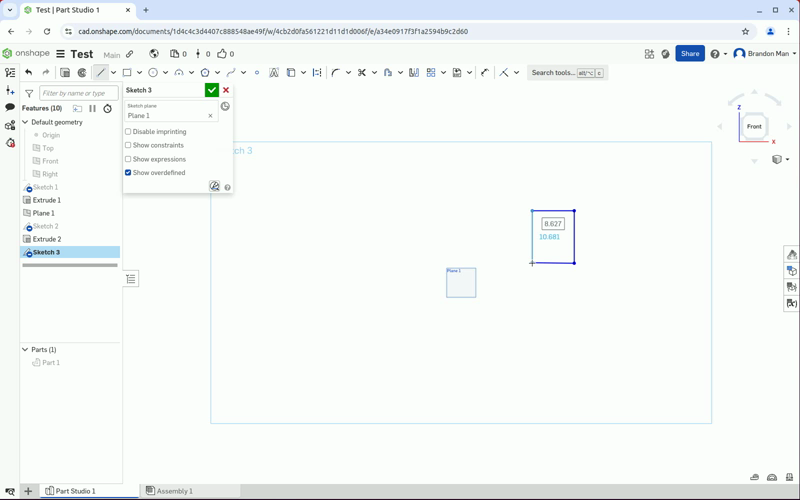
key(esc)
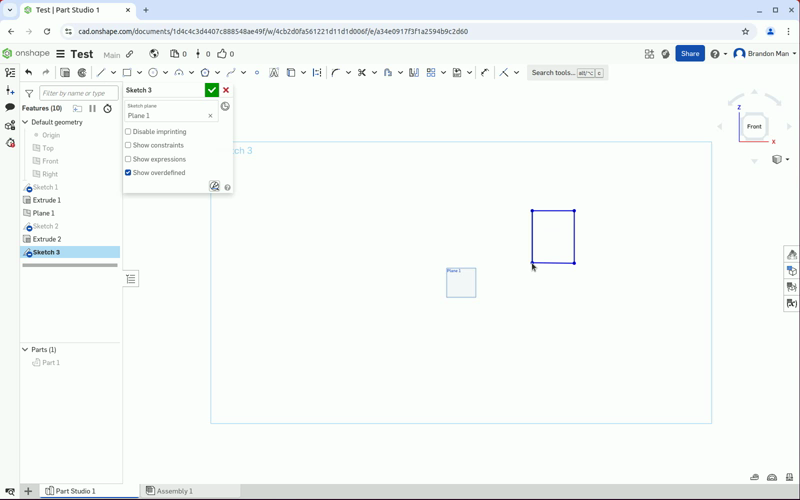
mouse_move(539, 252)
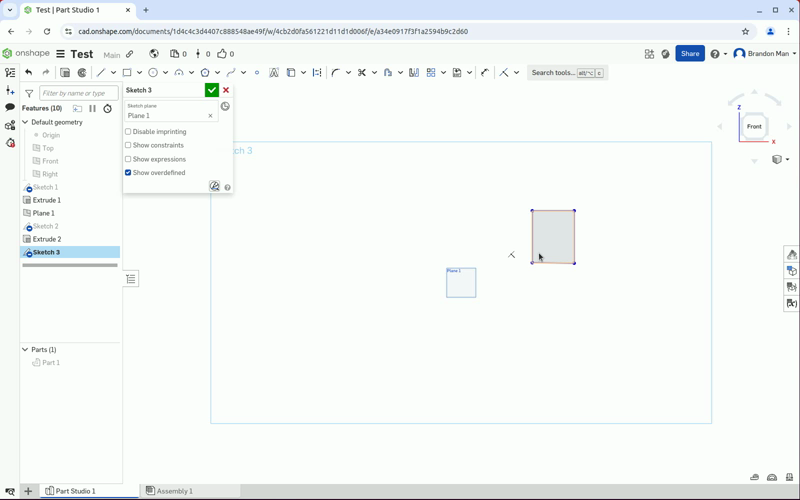
click(539, 252)
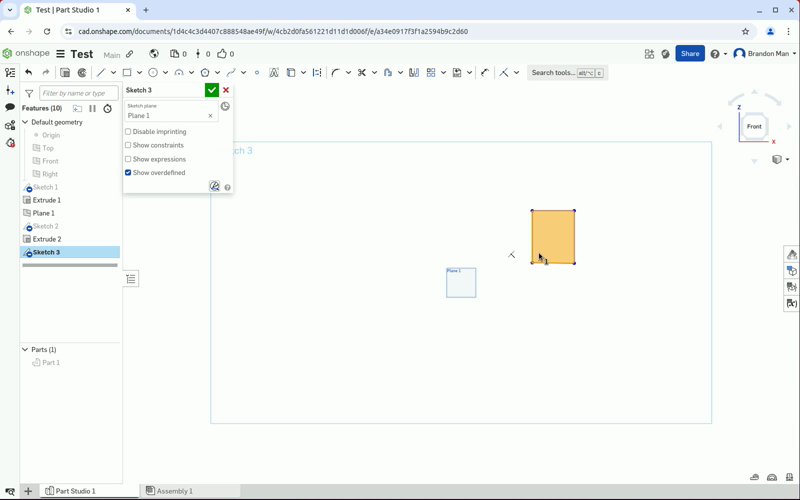
mouse_move(73, 352)
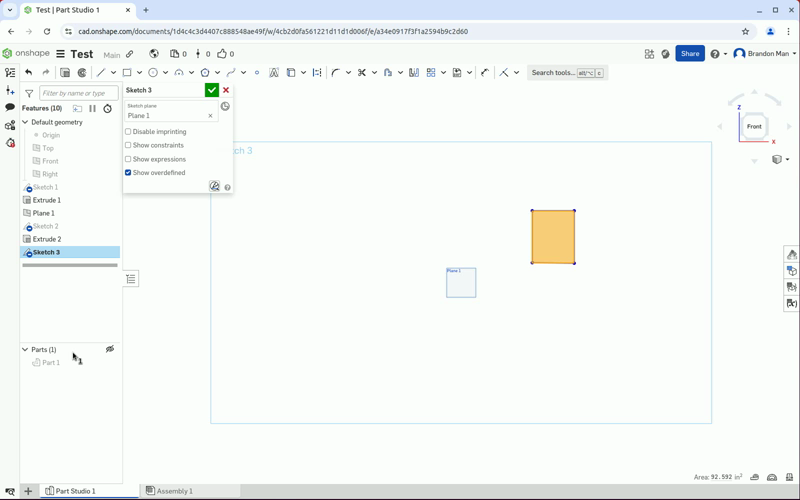
key(shift+y)
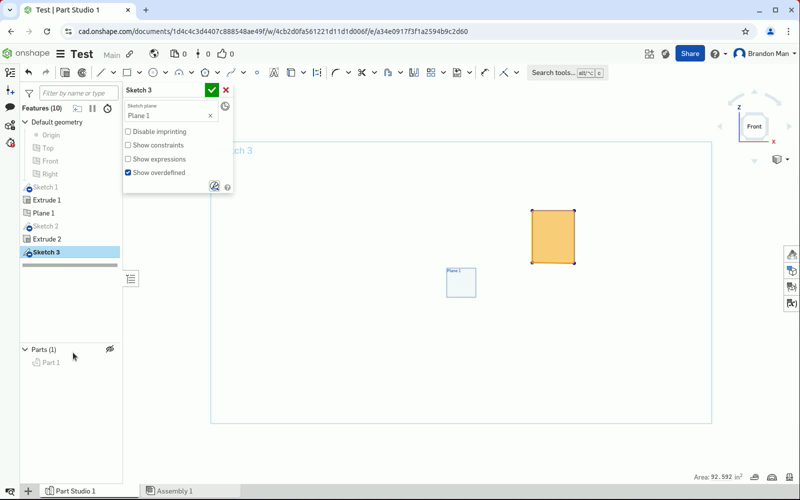
key(shift+e)
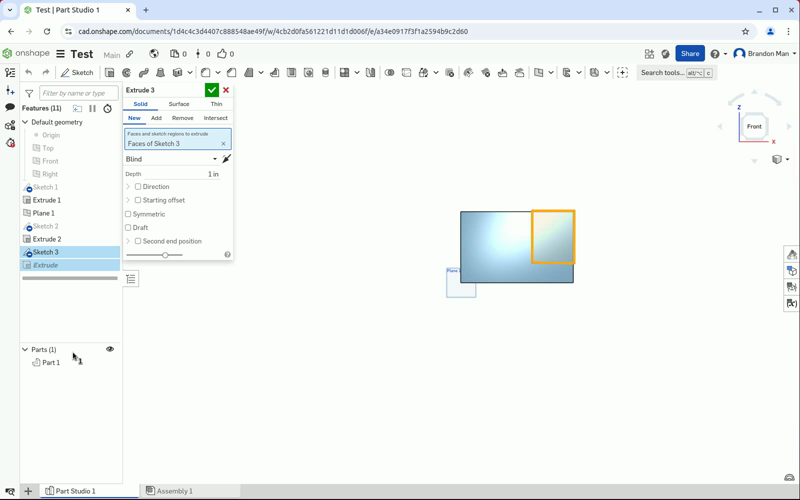
mouse_move(143, 106)
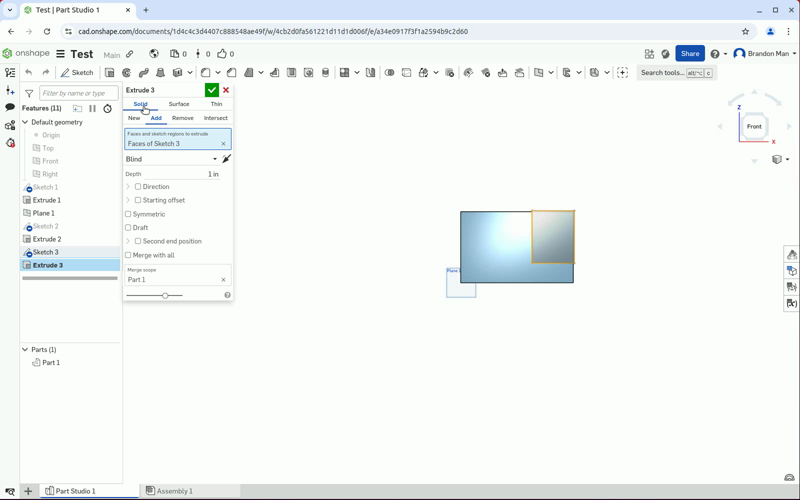
click(143, 106)
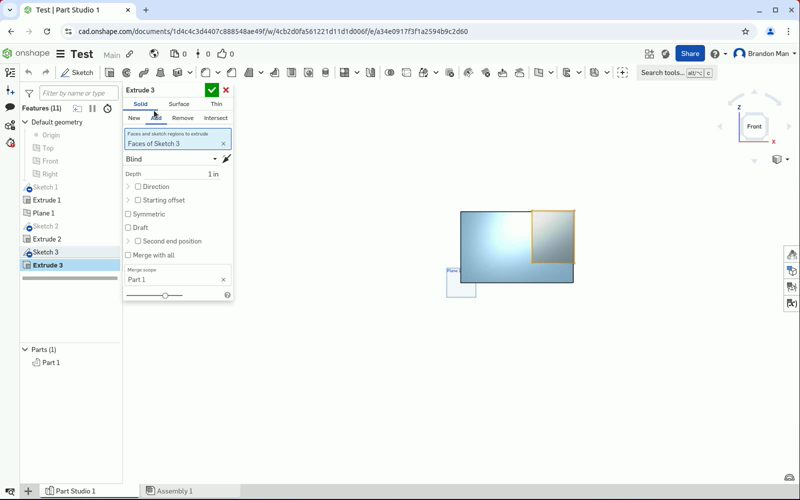
mouse_move(186, 120)
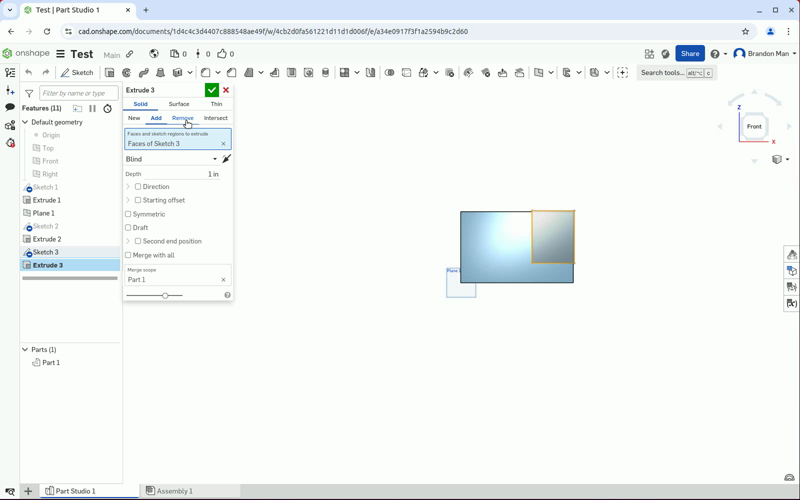
click(186, 120)
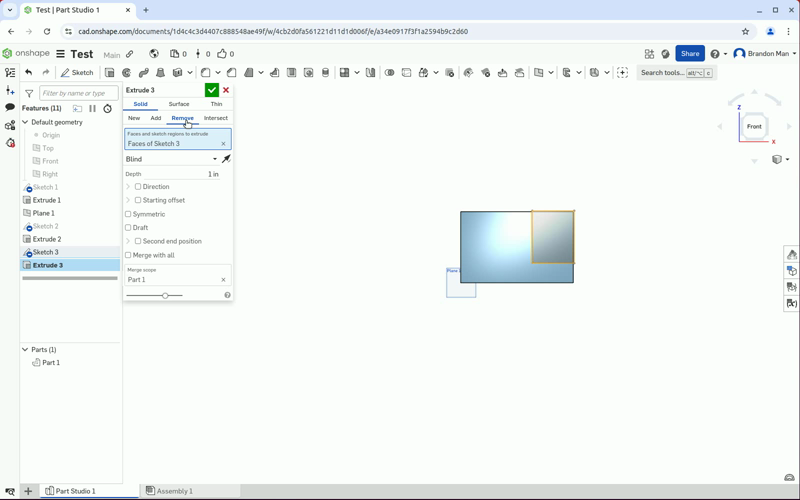
key(tab, 4)
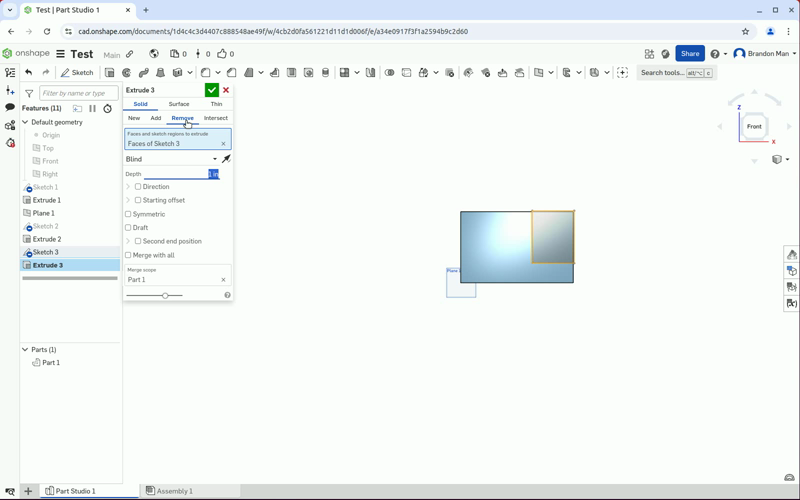
text(8.425)
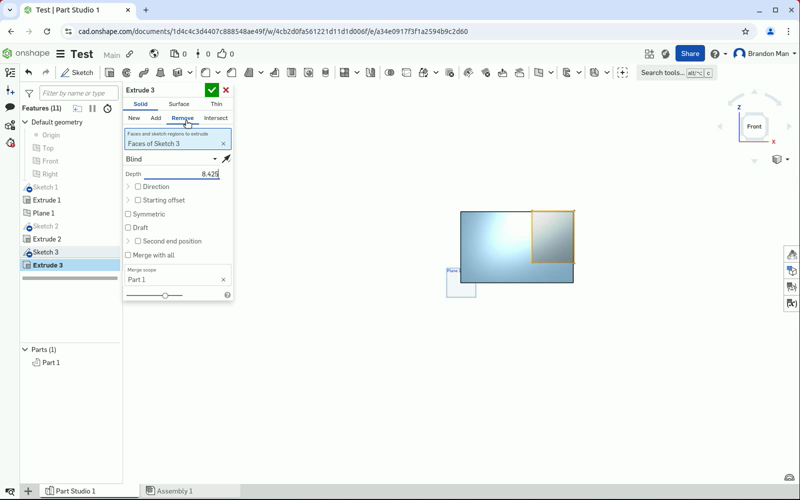
key(tab, 6)
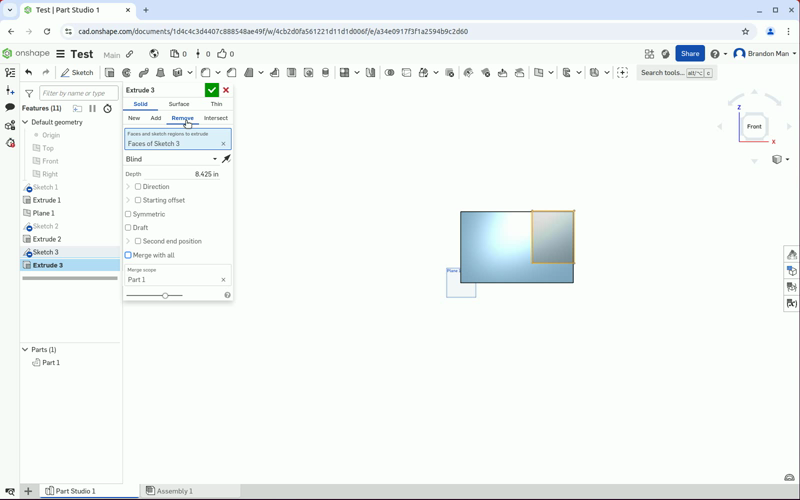
key(space)
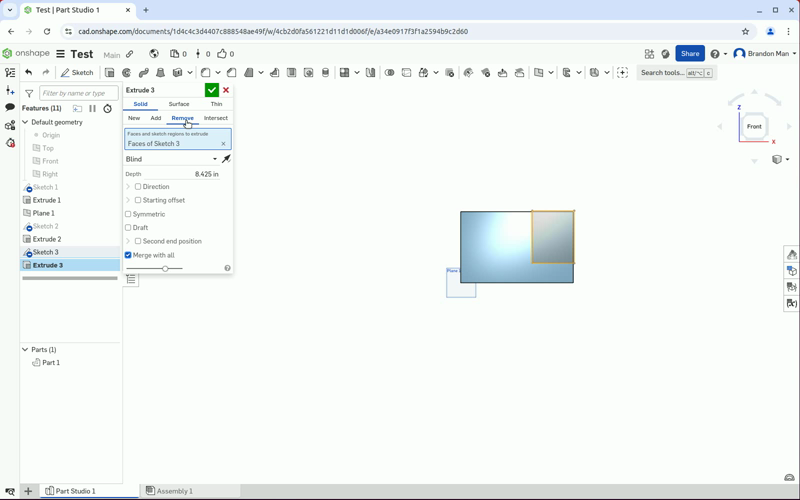
key(enter)
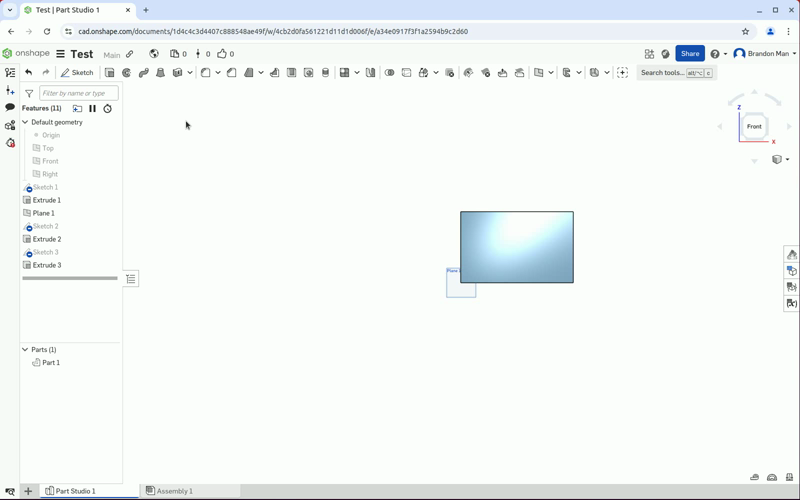
key(shift+h)
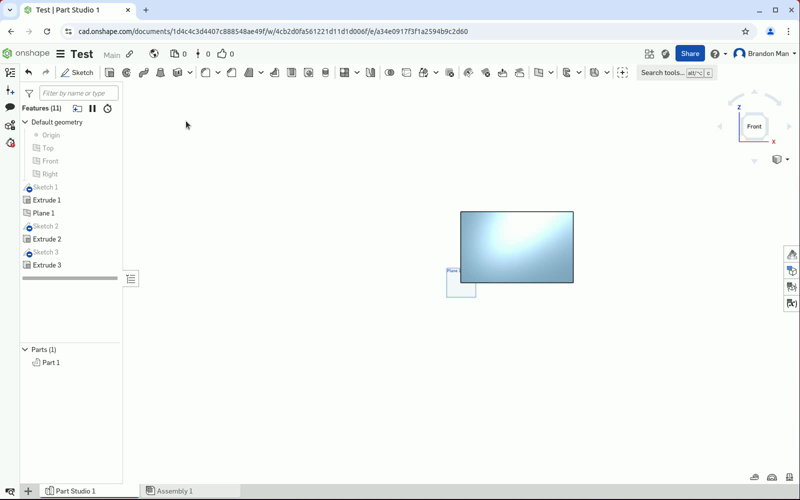
key(shift+h)
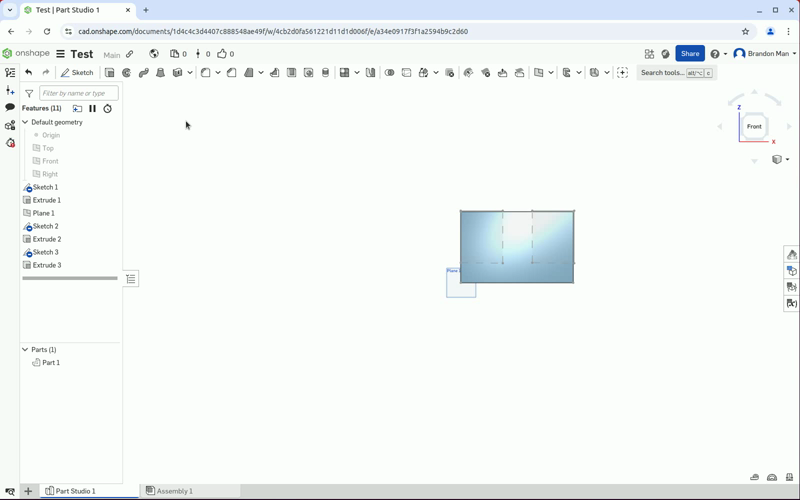
key(shift+7)
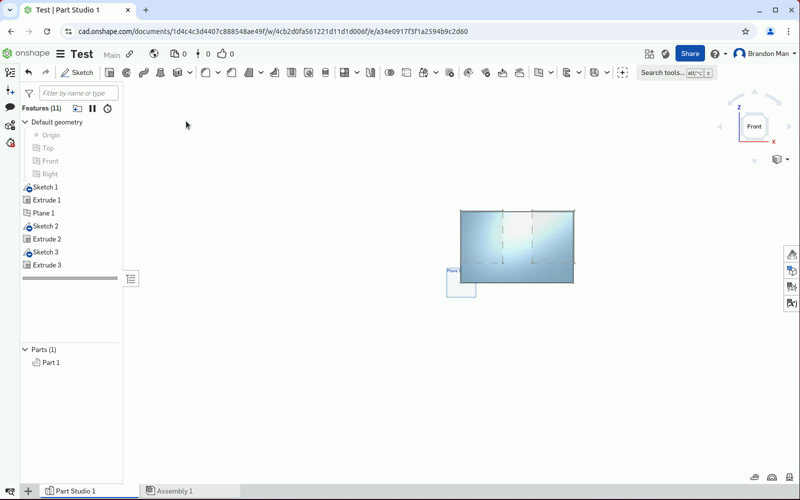
key(left, 2)
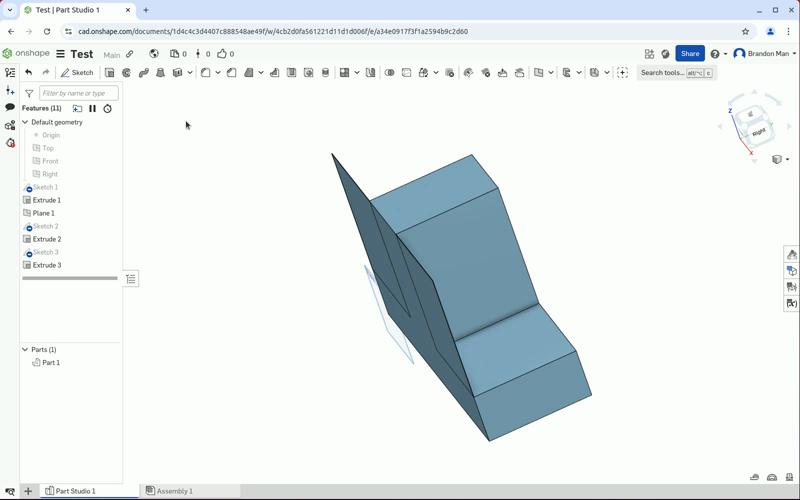
key(down, 2)
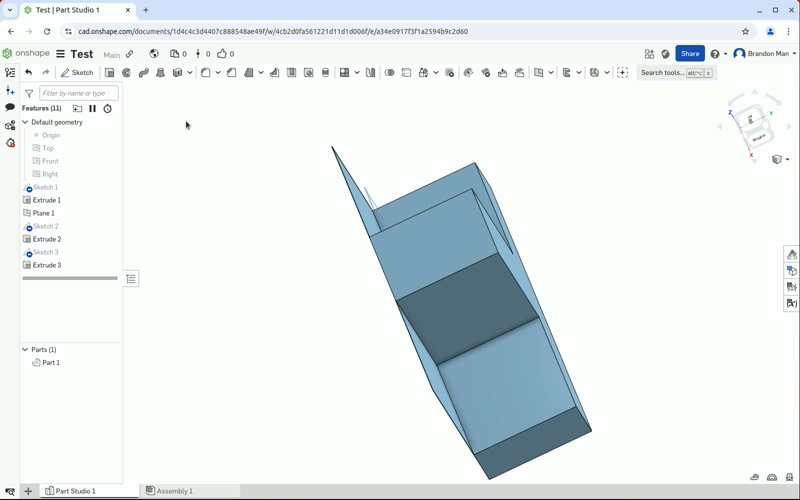
key(up, 2)
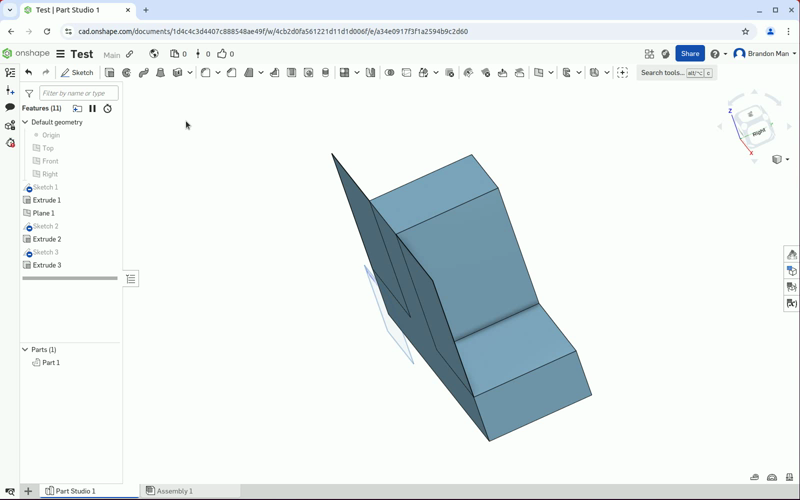
key(right, 2)
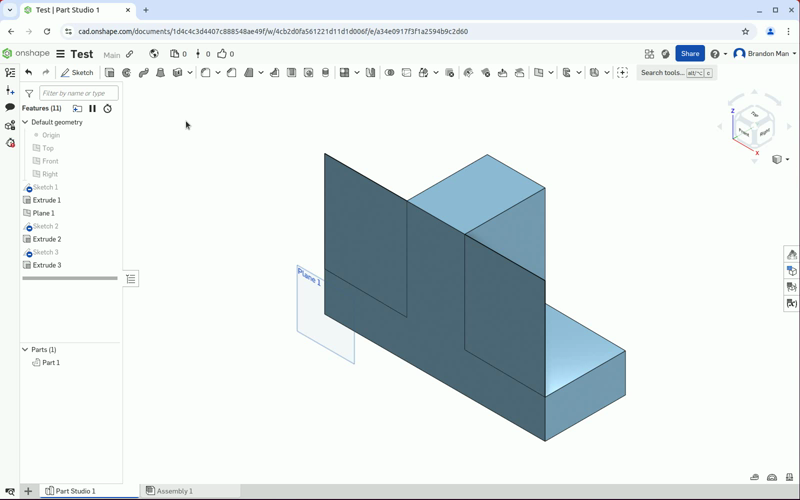
mouse_move(73, 189)
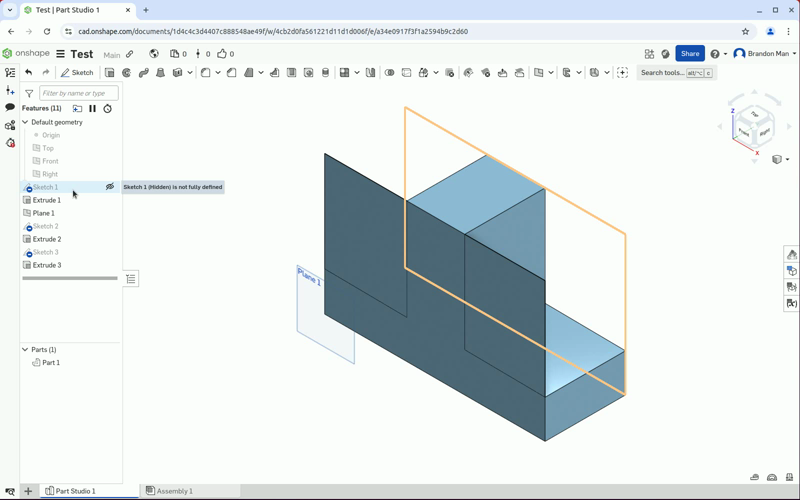
click(73, 189)